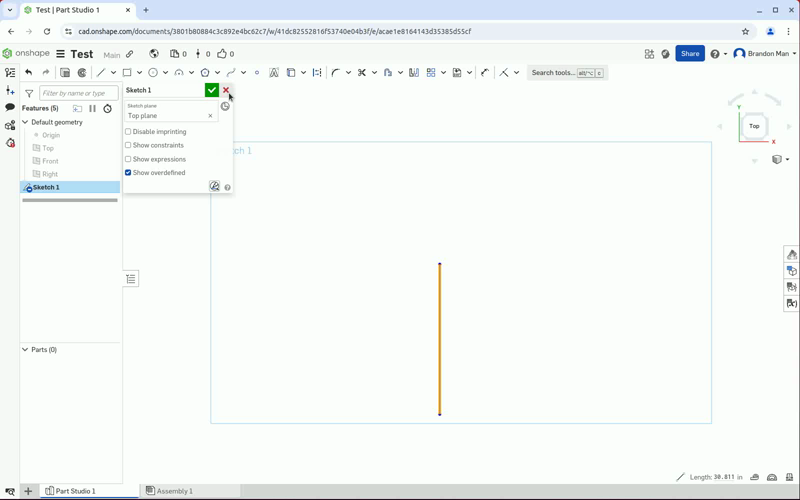
key(shift+h)
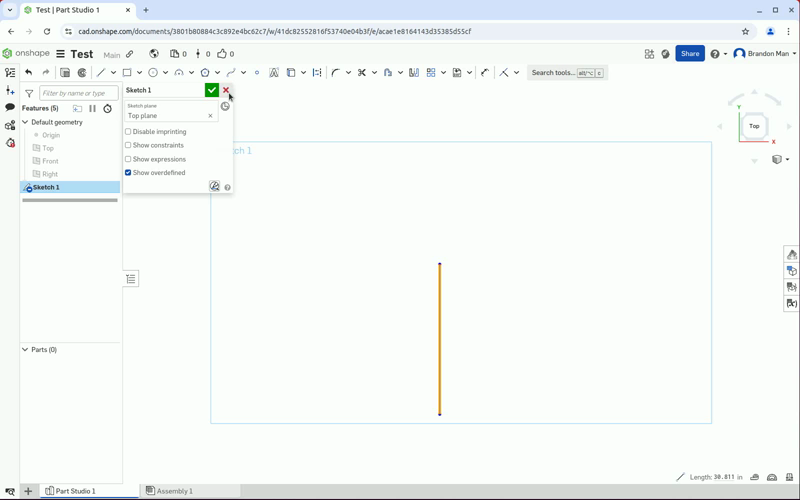
key(shift+s)
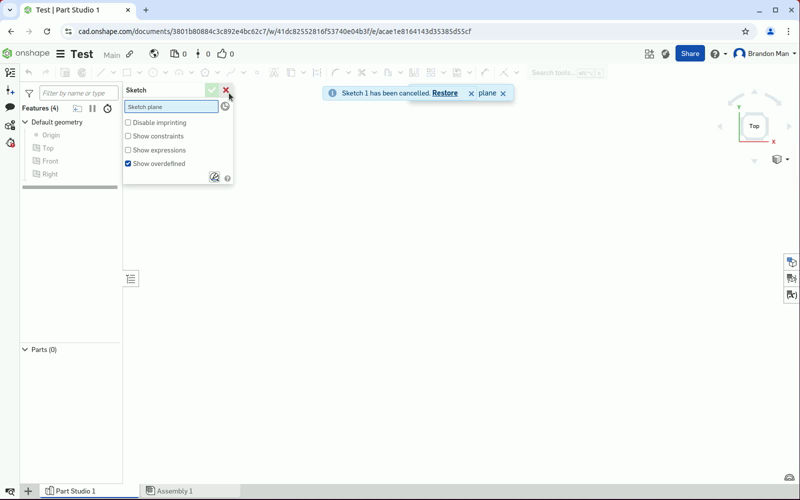
mouse_move(73, 150)
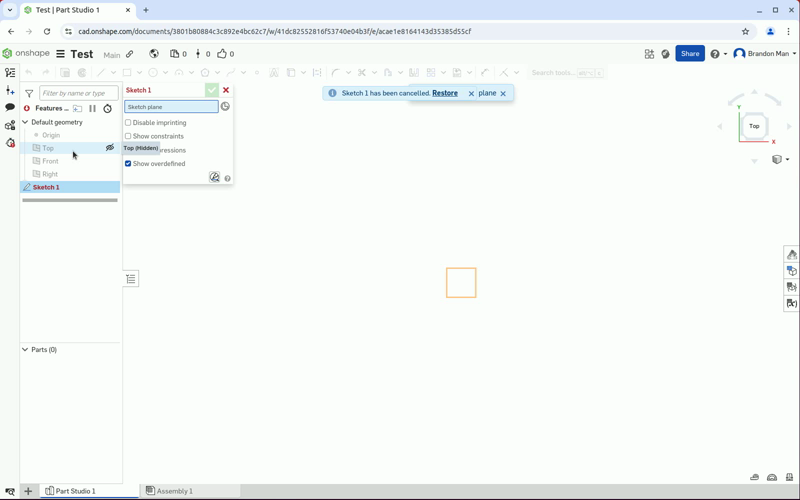
click(73, 150)
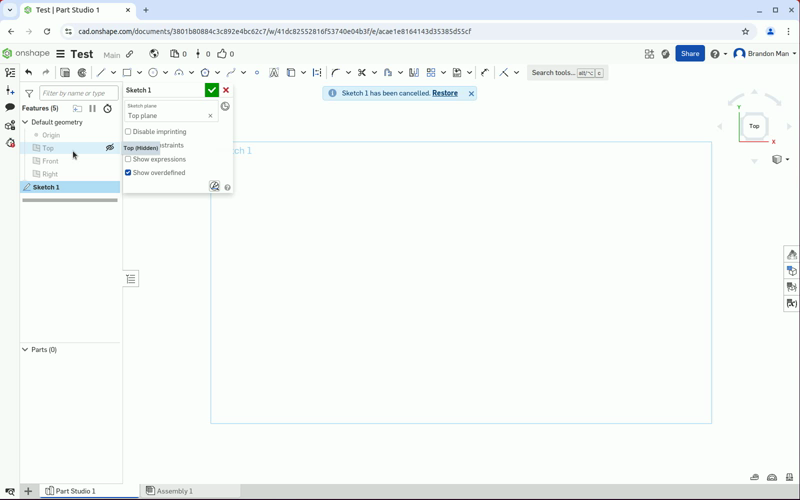
mouse_move(73, 352)
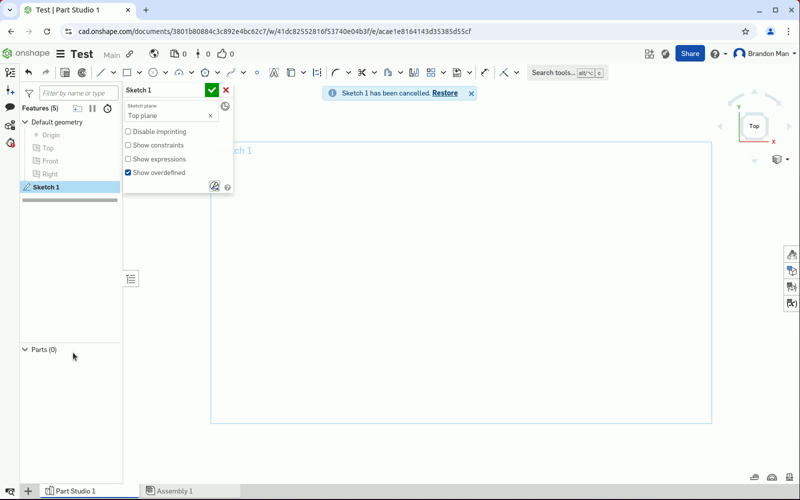
key(y)
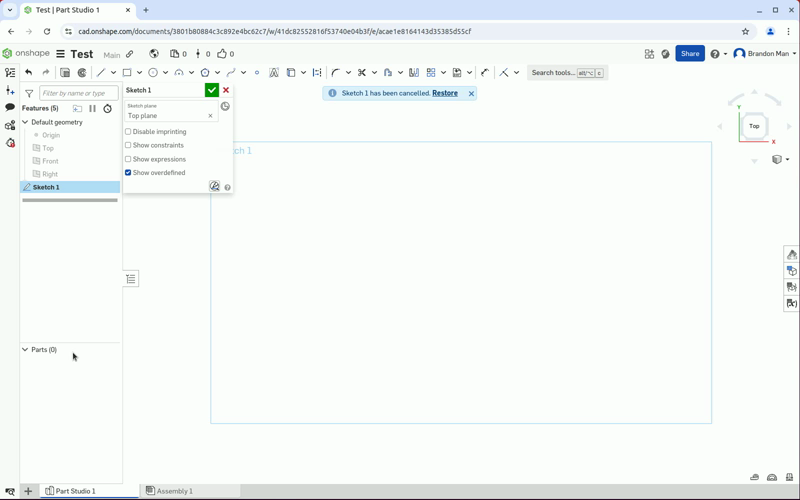
key(l)
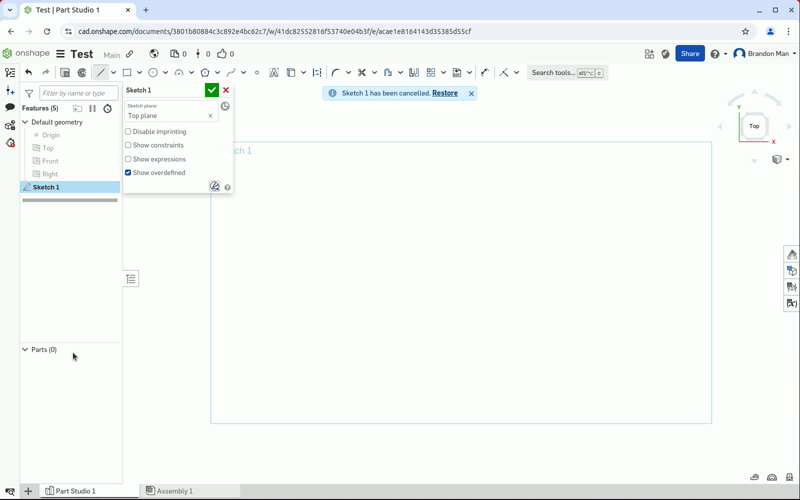
key_down(shift)
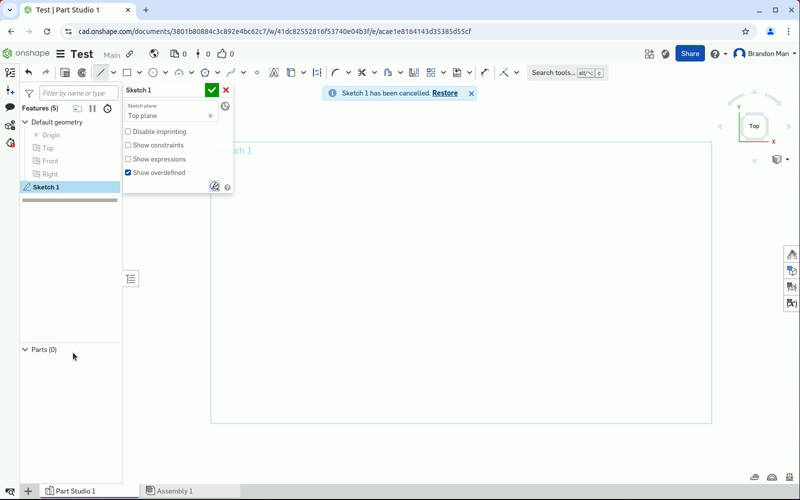
mouse_move(348, 346)
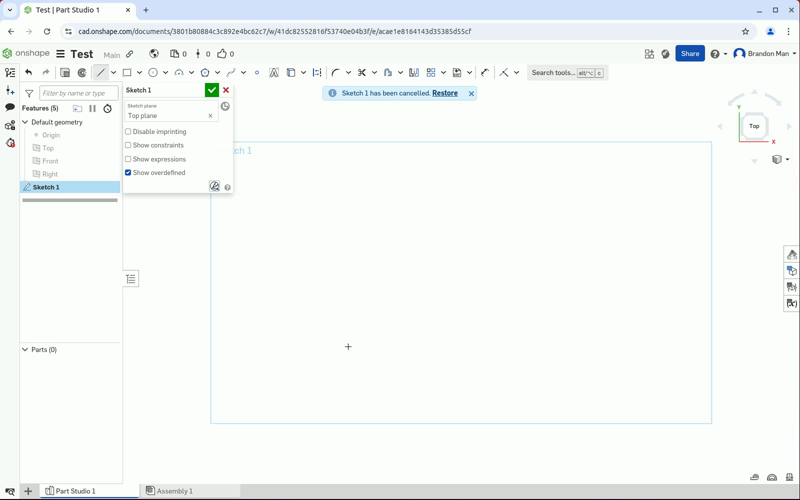
click(348, 346)
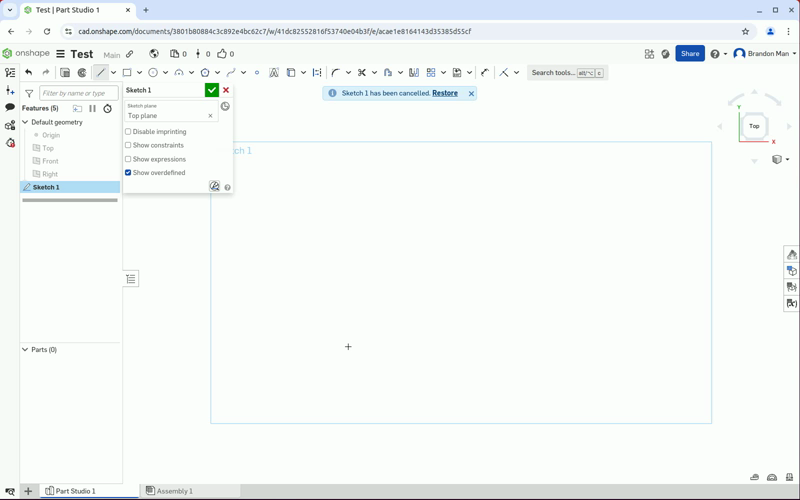
key_up(shift)
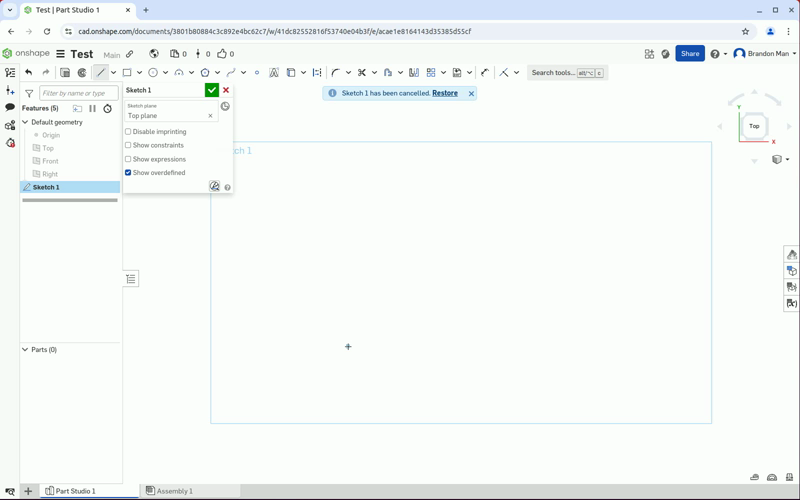
key_down(shift)
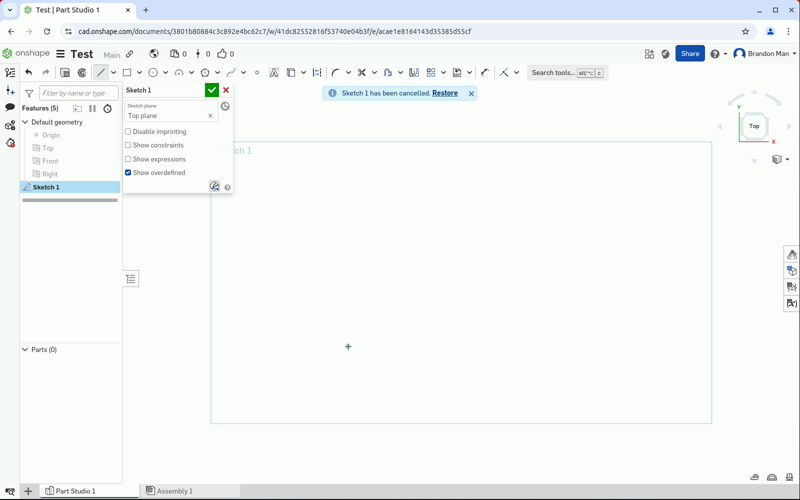
mouse_move(572, 346)
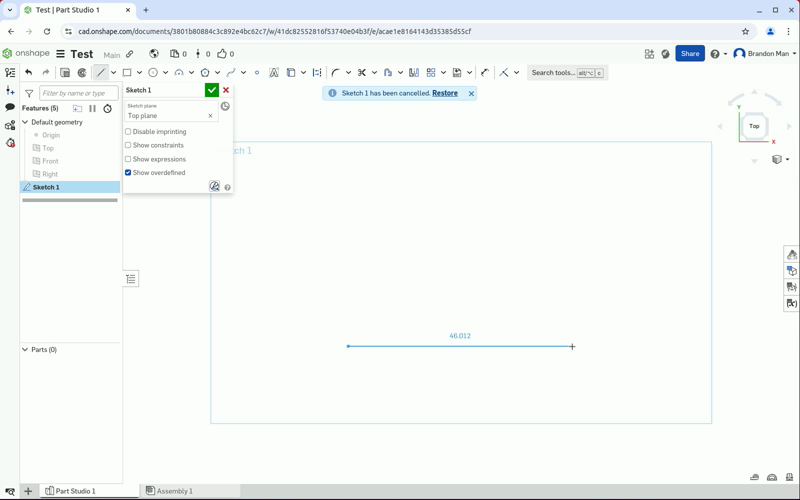
click(572, 346)
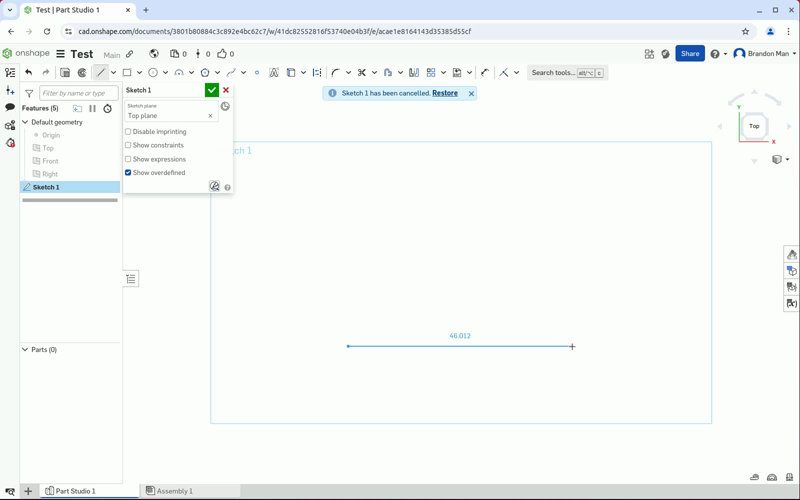
key_up(shift)
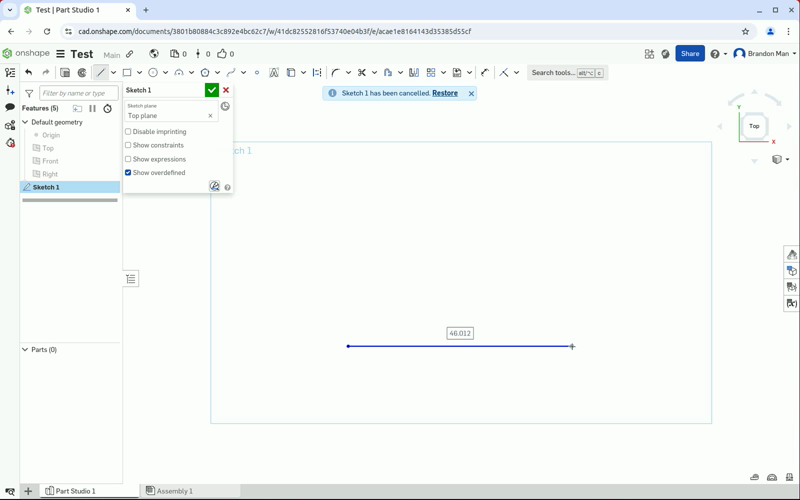
key_down(shift)
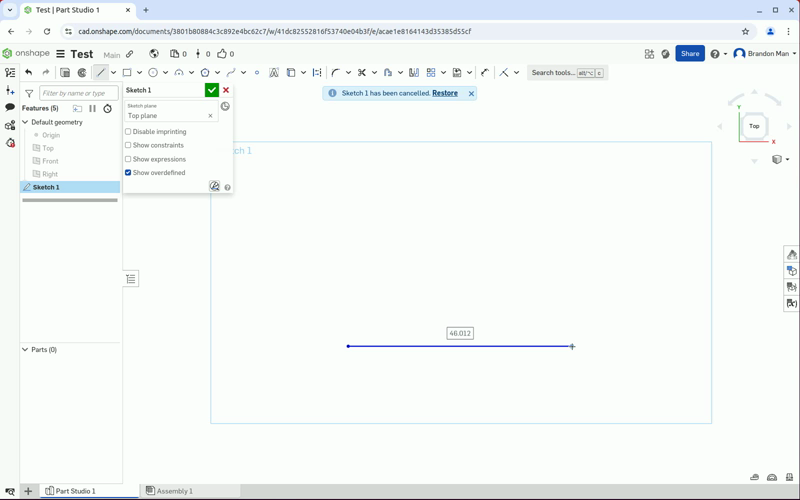
mouse_move(572, 221)
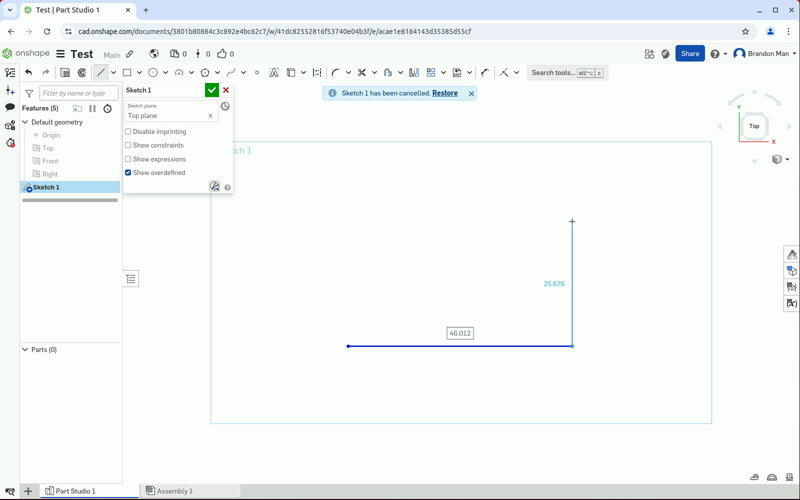
click(572, 221)
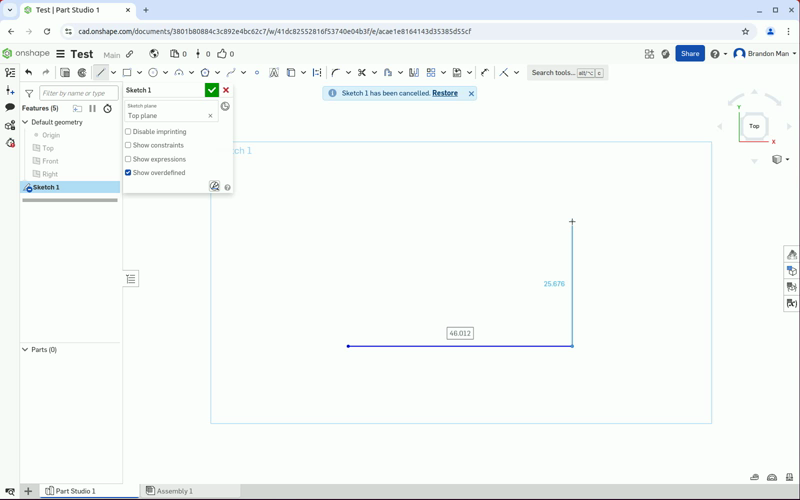
key_up(shift)
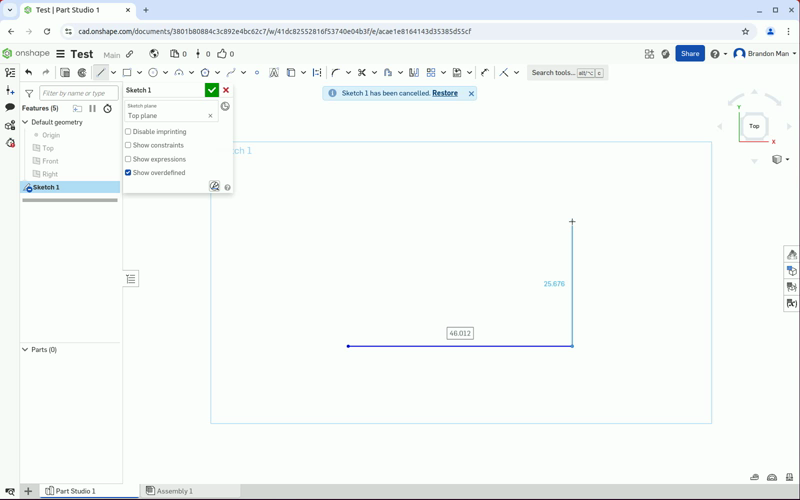
key_down(shift)
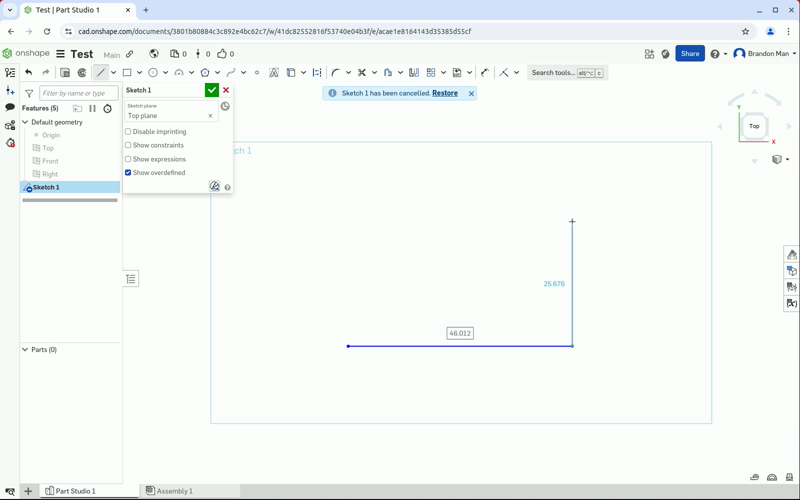
mouse_move(348, 221)
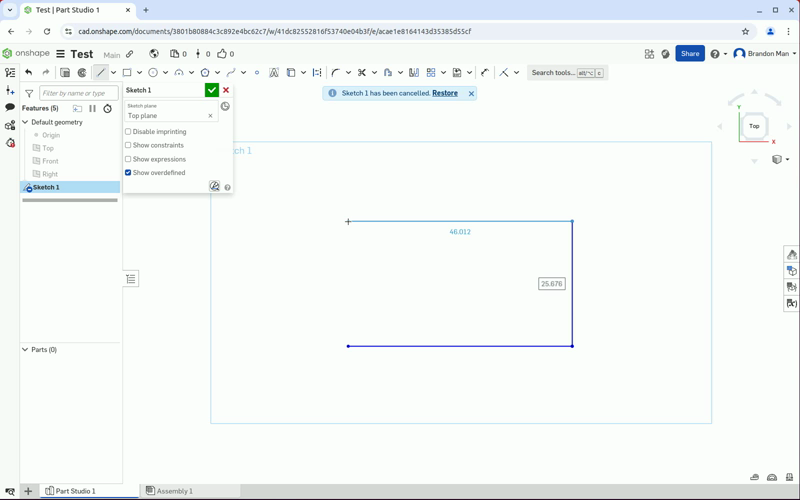
click(348, 221)
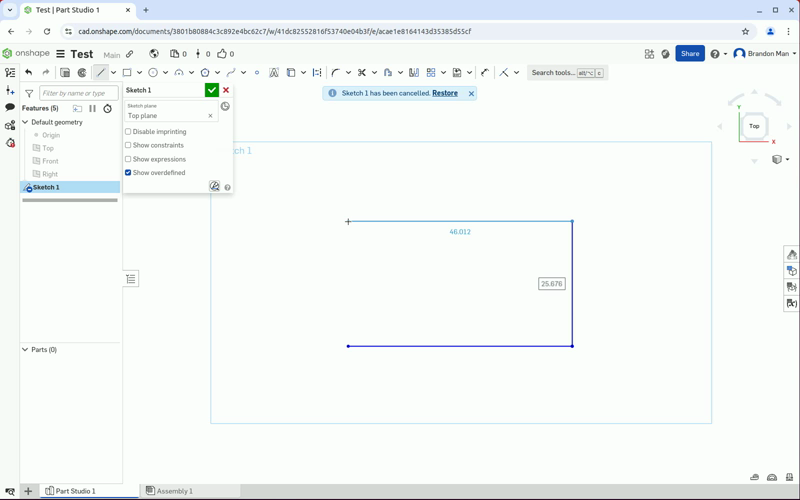
key_up(shift)
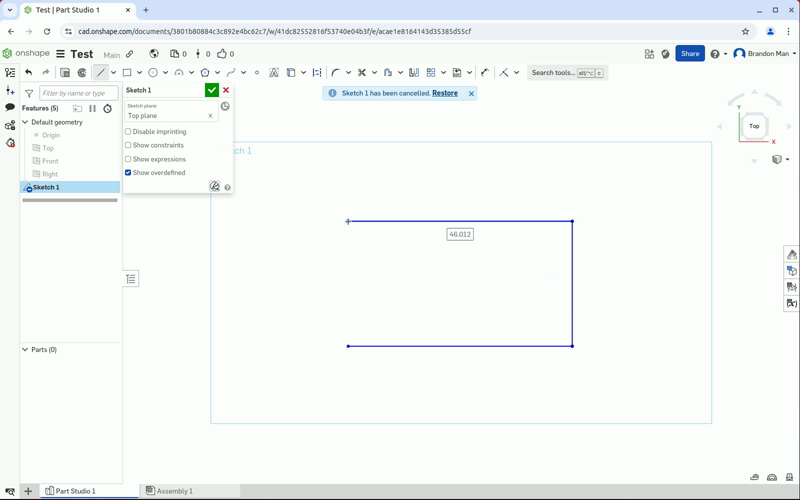
key_down(shift)
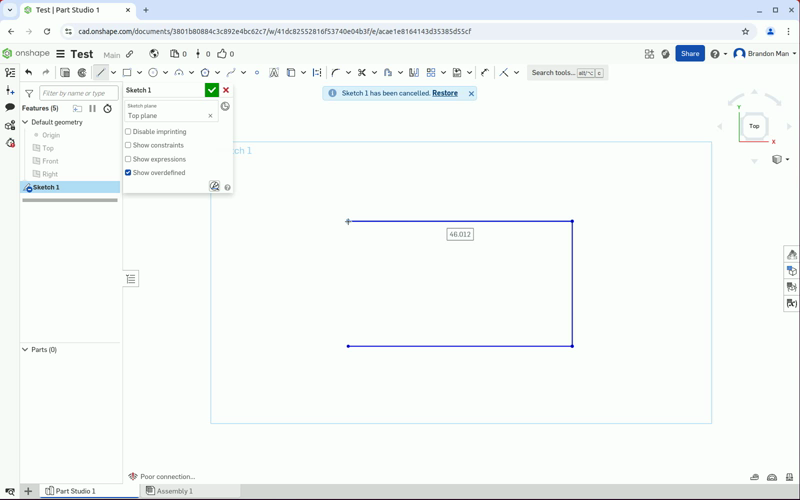
mouse_move(348, 346)
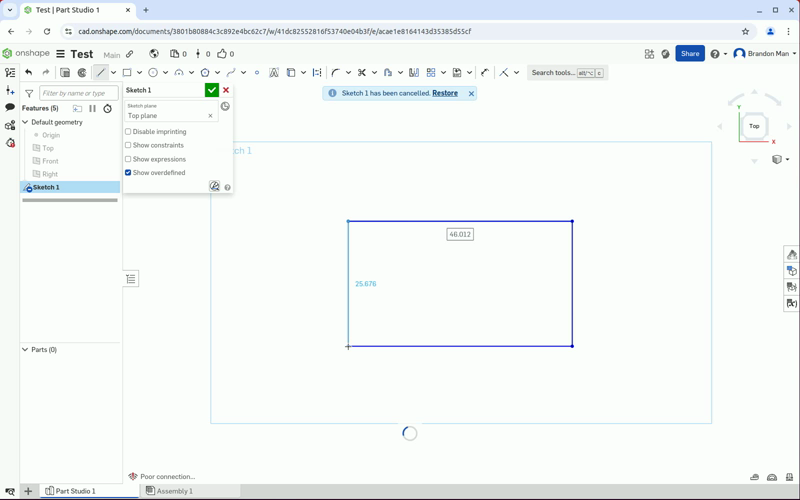
key_up(shift)
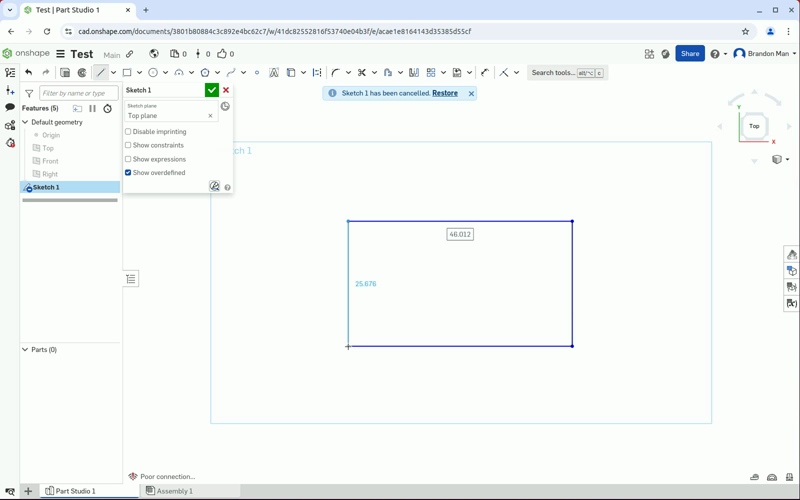
click(348, 346)
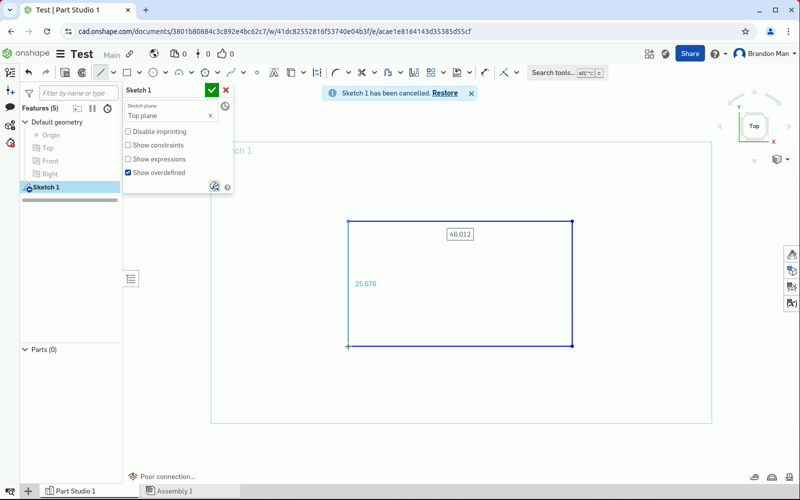
key(esc)
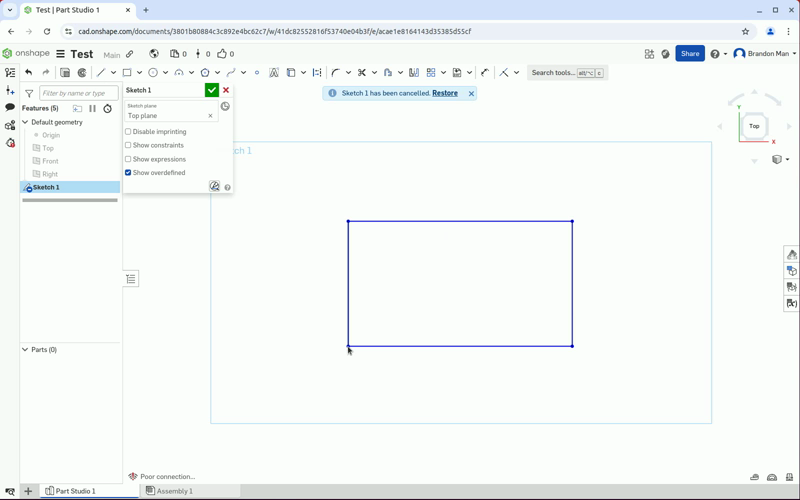
key(l)
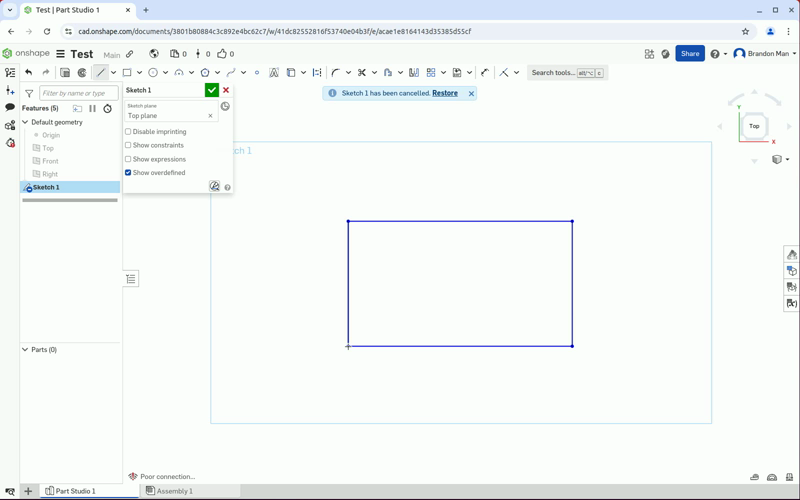
key_down(shift)
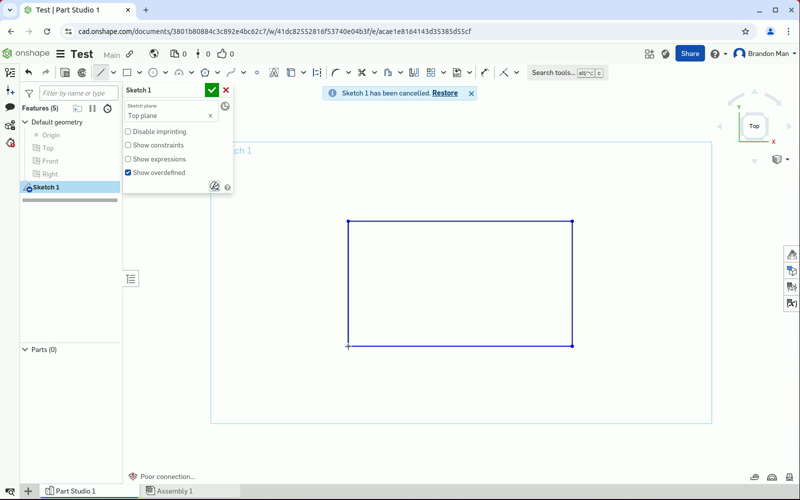
mouse_move(357, 336)
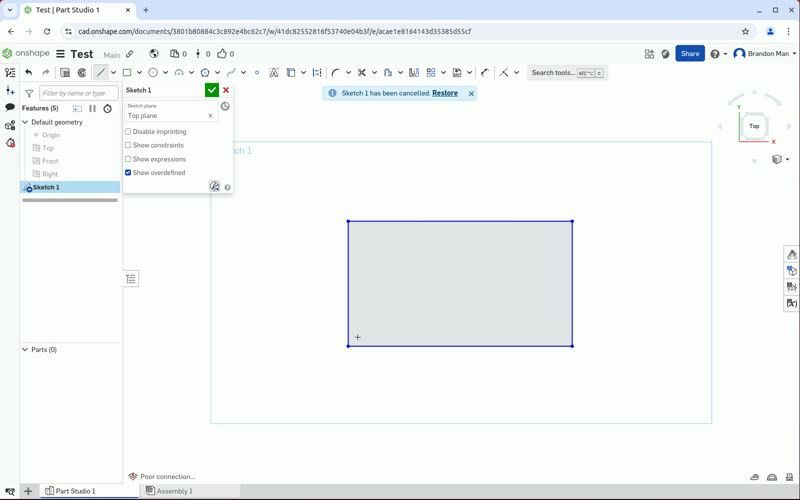
click(357, 336)
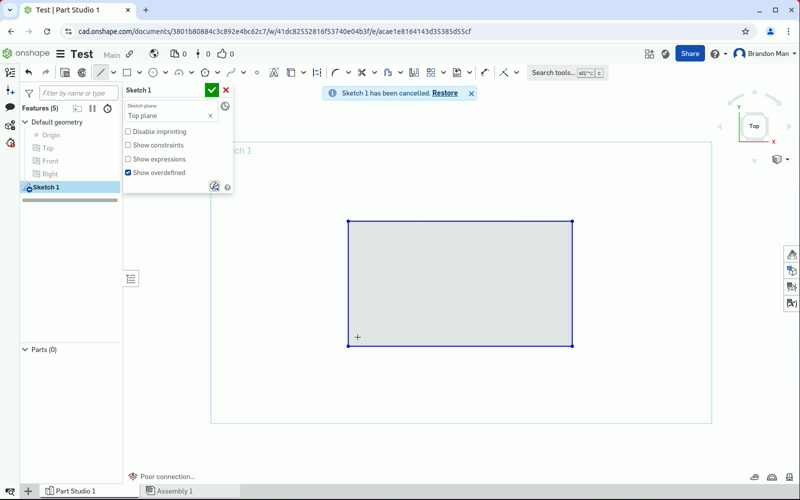
key_up(shift)
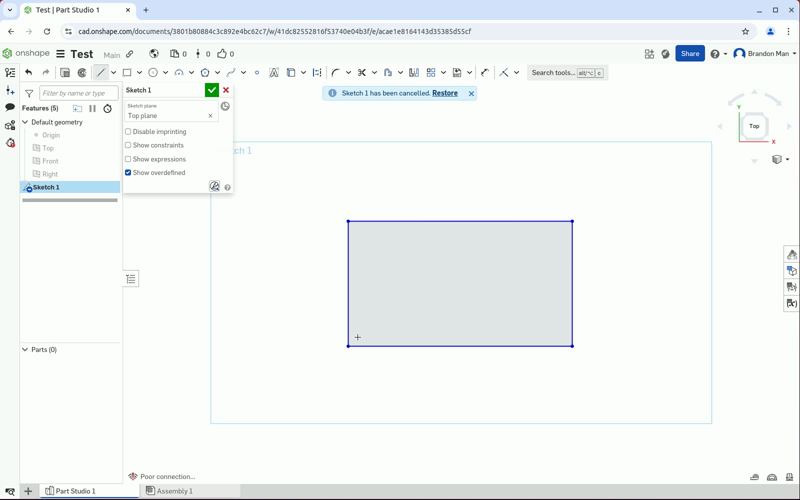
key_down(shift)
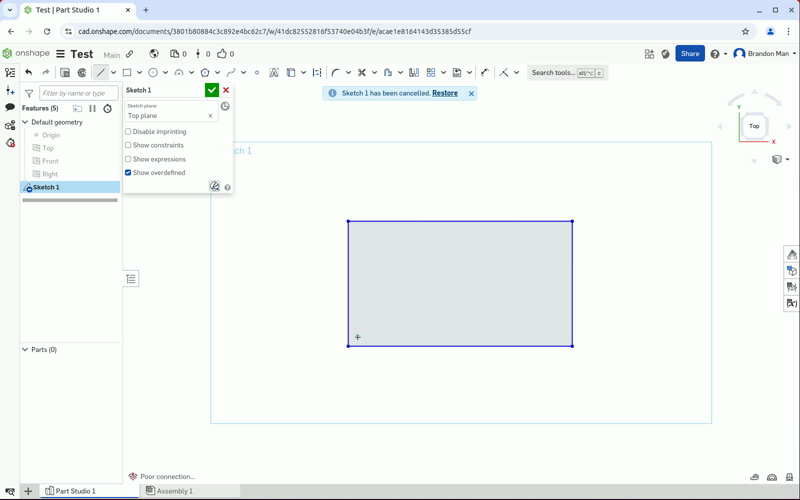
mouse_move(562, 336)
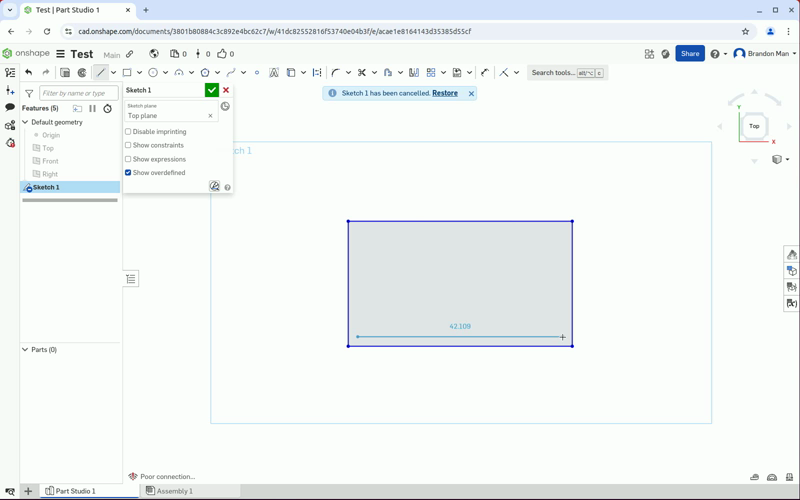
click(562, 336)
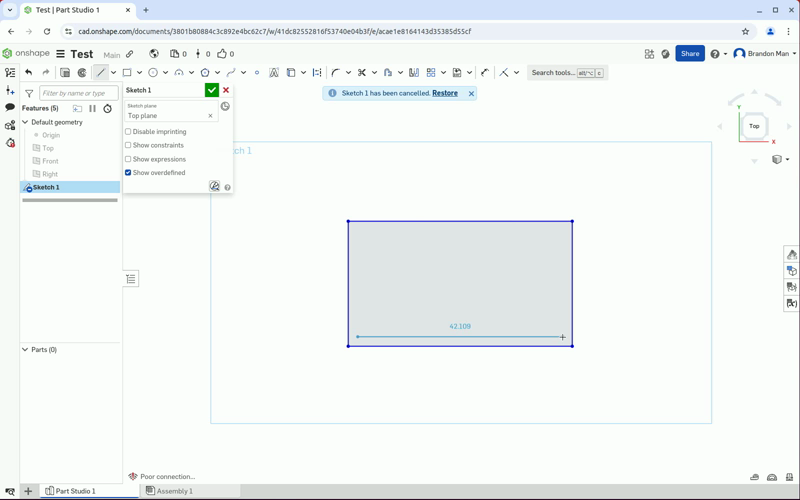
key_up(shift)
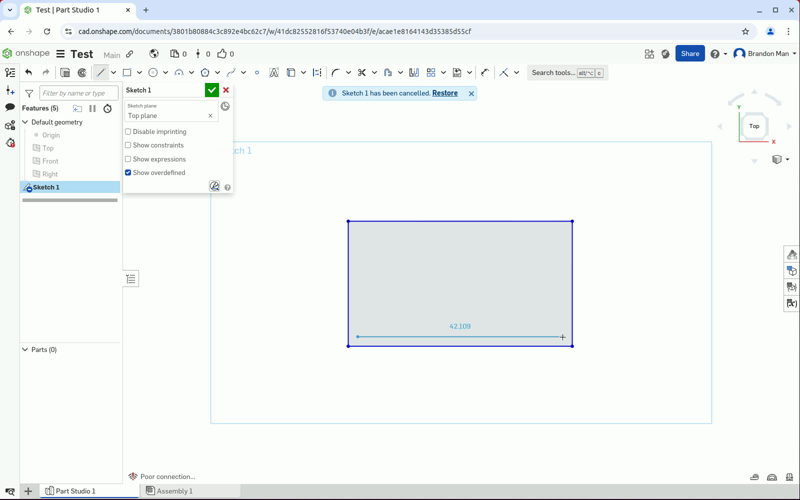
key_down(shift)
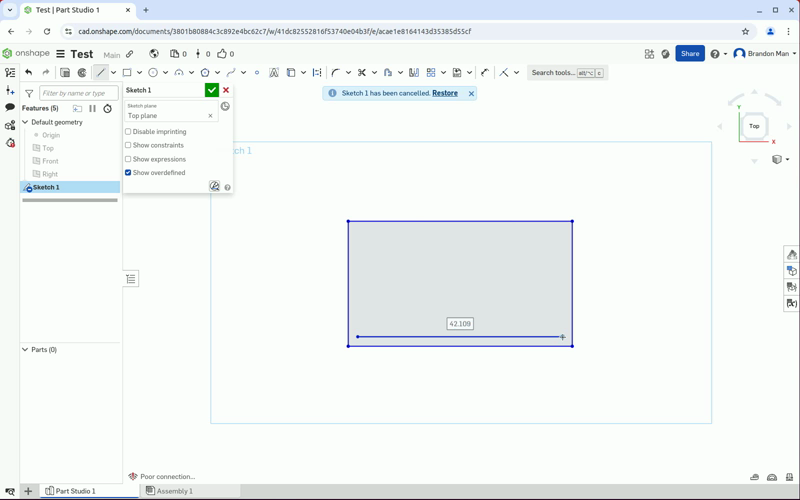
mouse_move(562, 230)
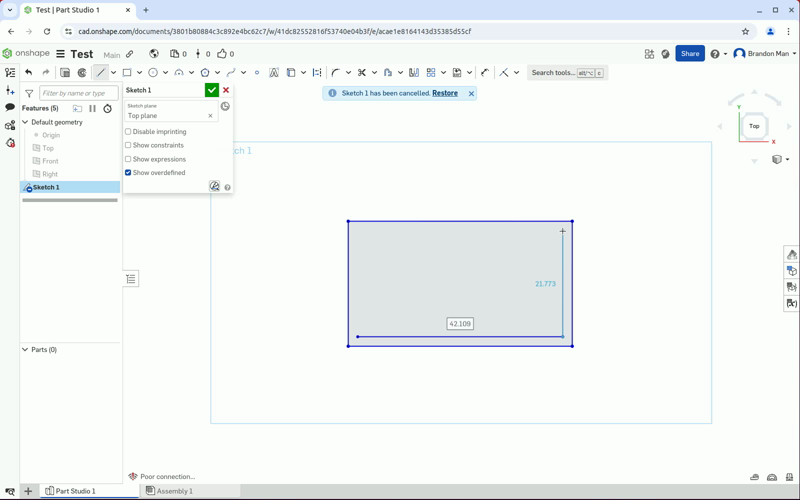
click(562, 230)
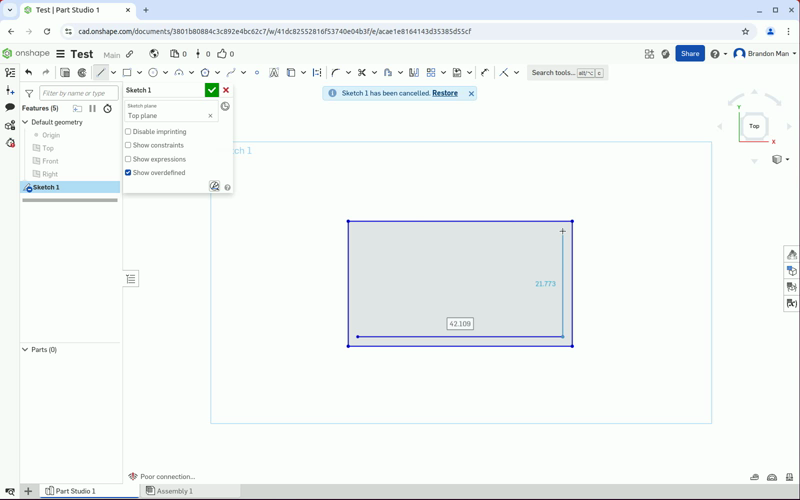
key_up(shift)
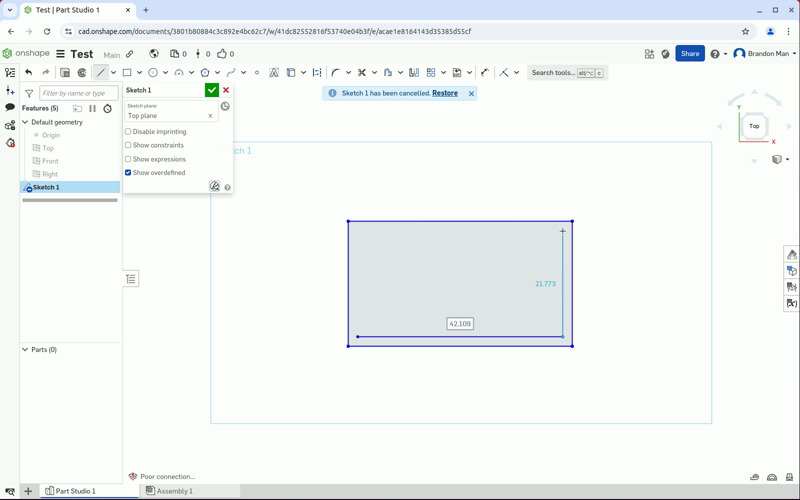
key_down(shift)
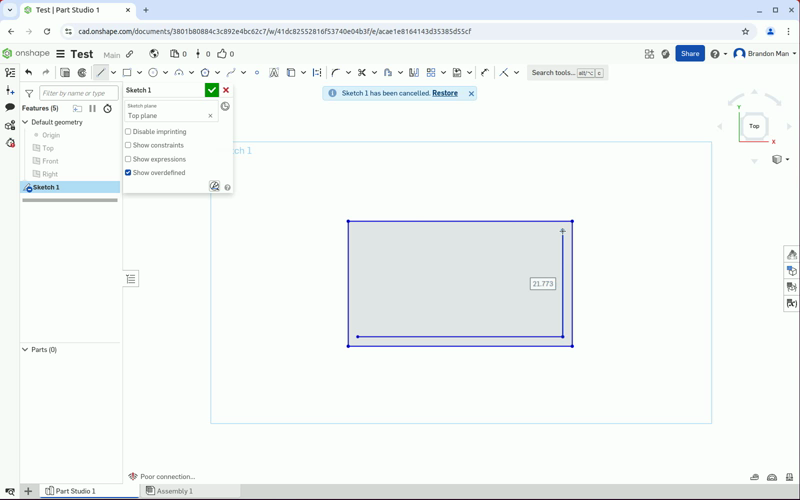
mouse_move(357, 230)
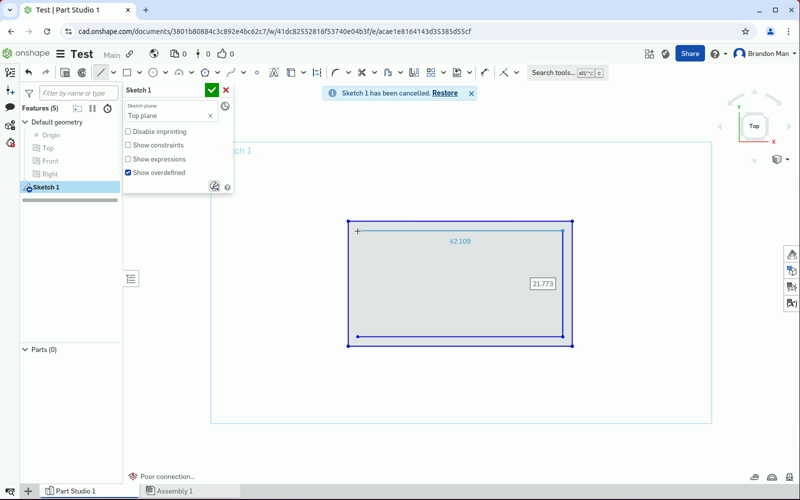
click(357, 230)
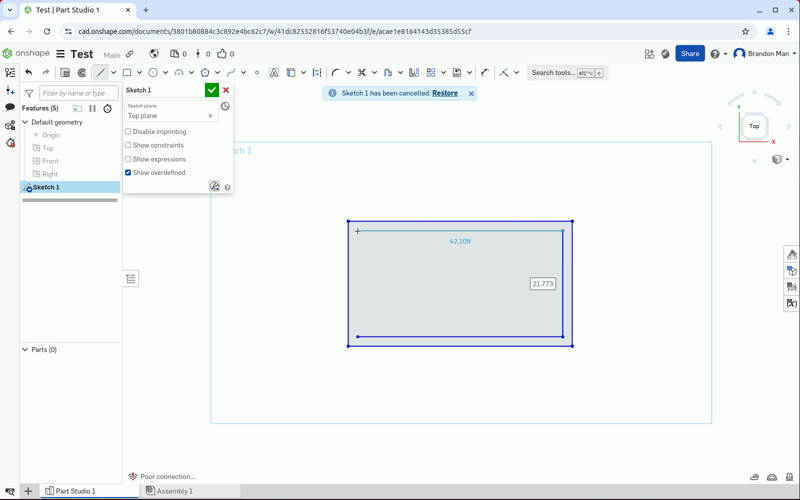
key_up(shift)
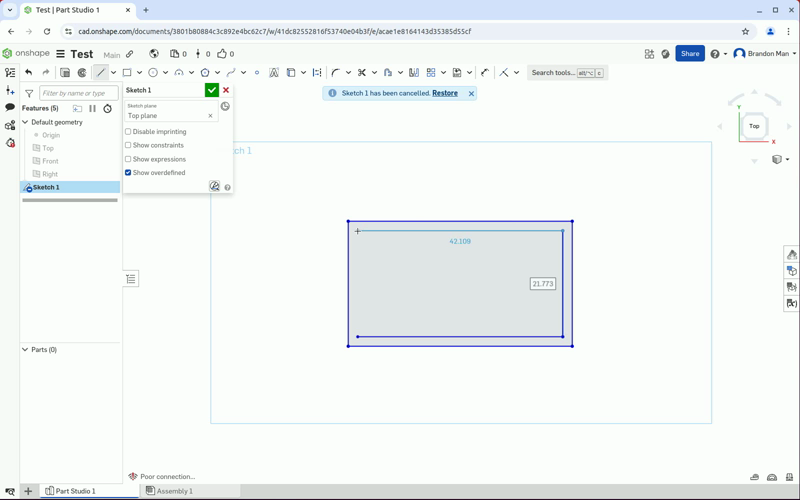
key_down(shift)
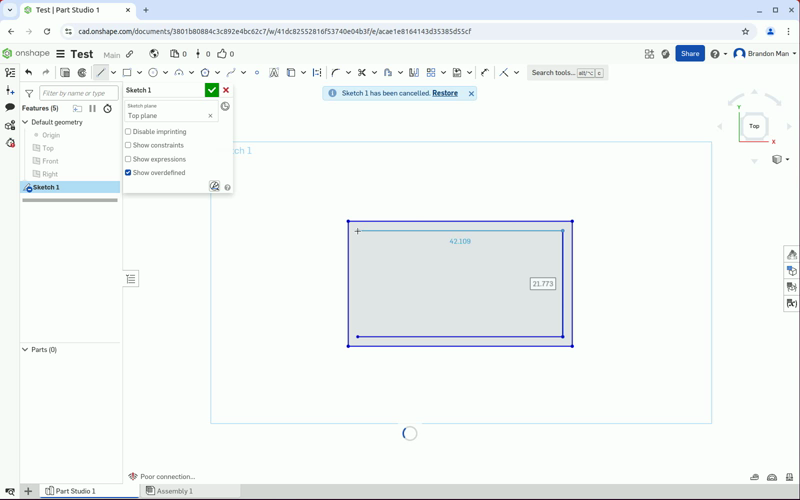
mouse_move(357, 336)
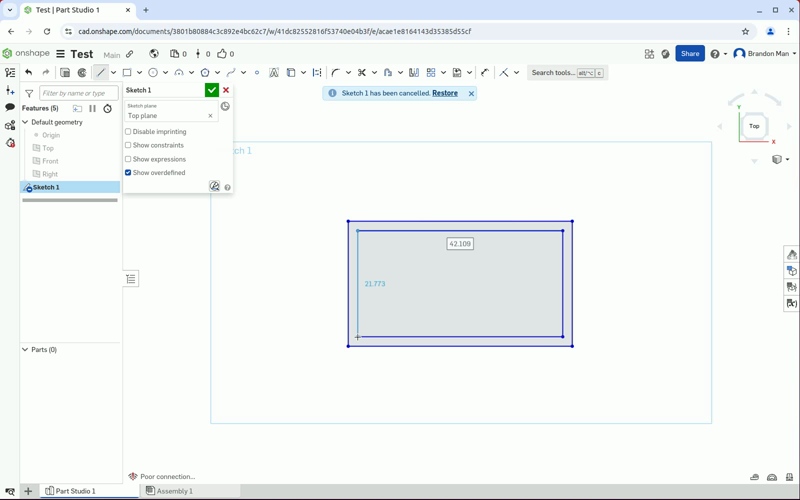
key_up(shift)
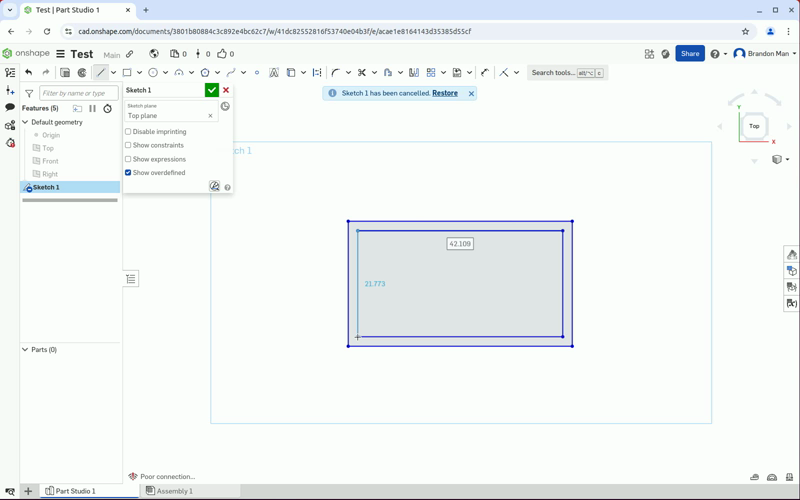
click(357, 336)
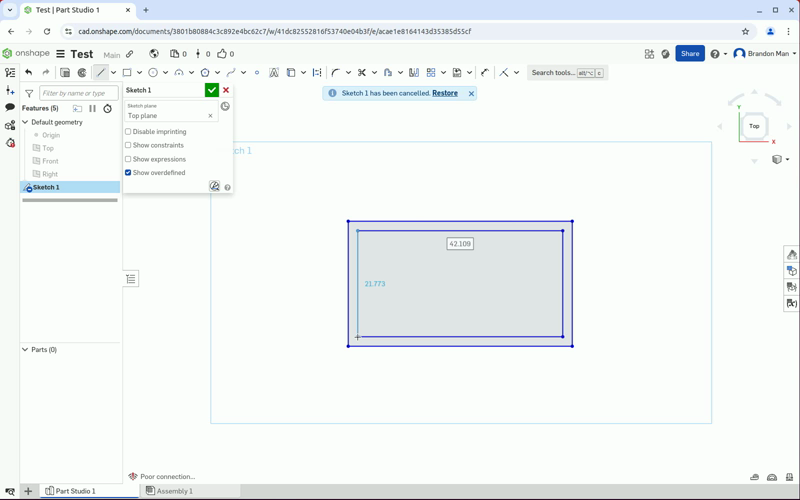
key(esc)
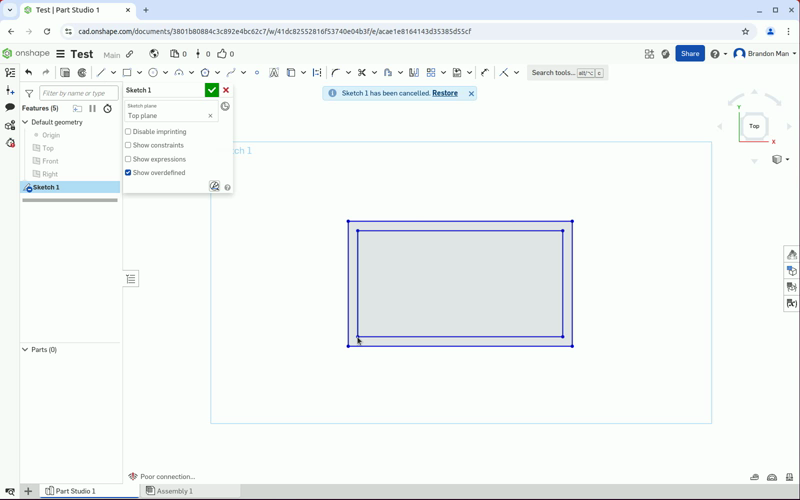
mouse_move(463, 226)
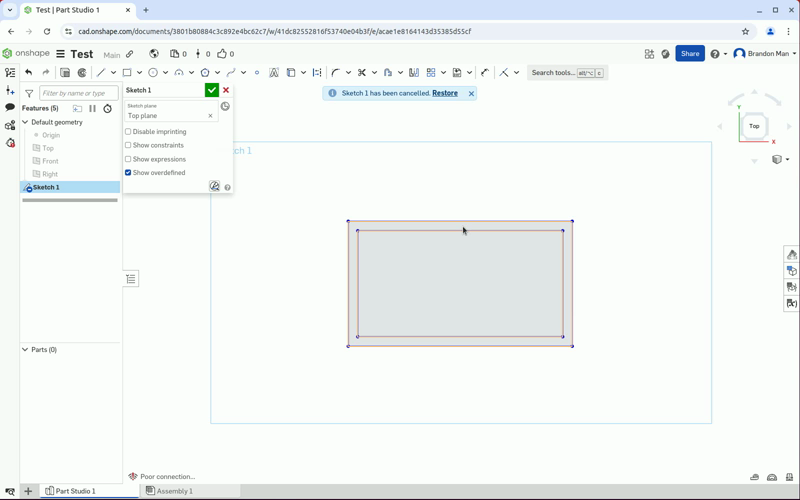
click(463, 226)
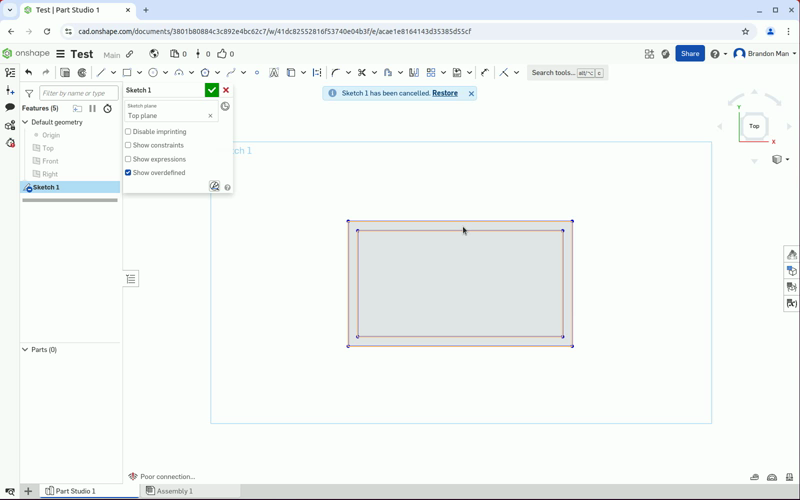
mouse_move(73, 352)
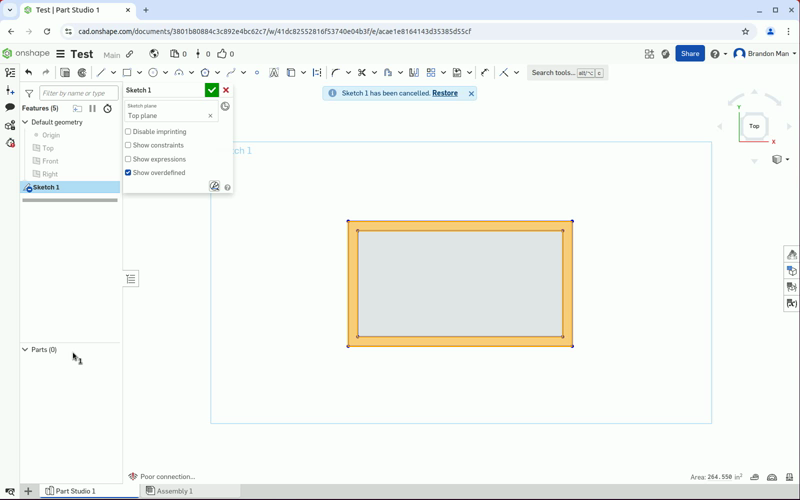
key(shift+y)
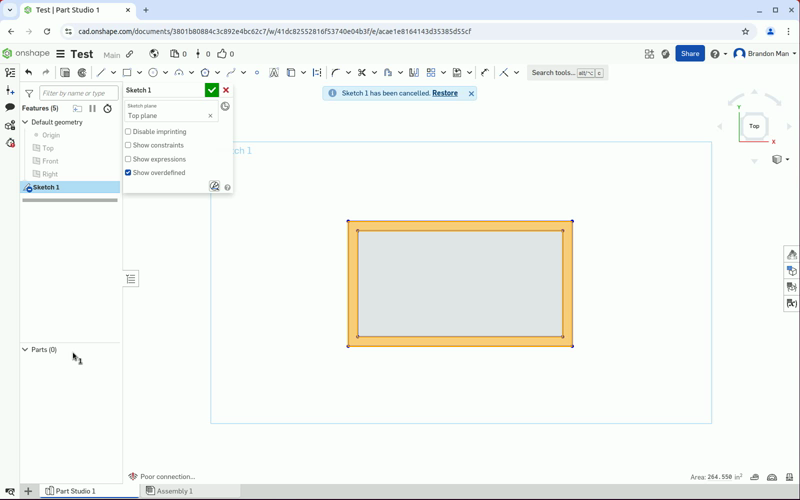
key(shift+e)
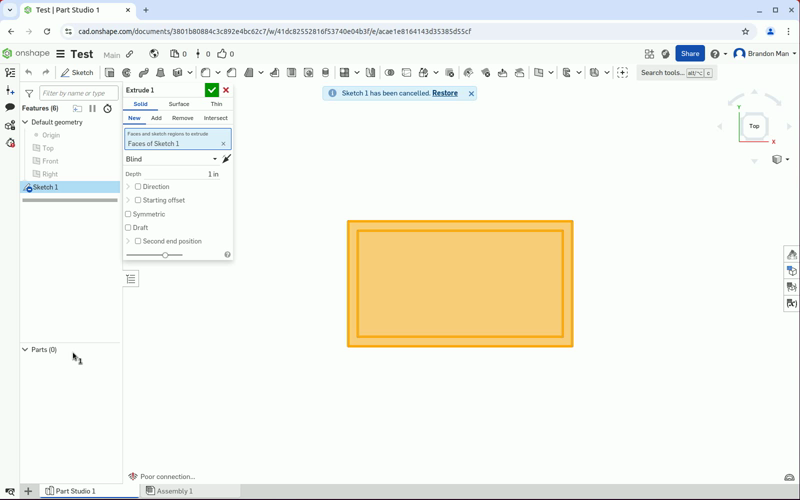
mouse_move(143, 106)
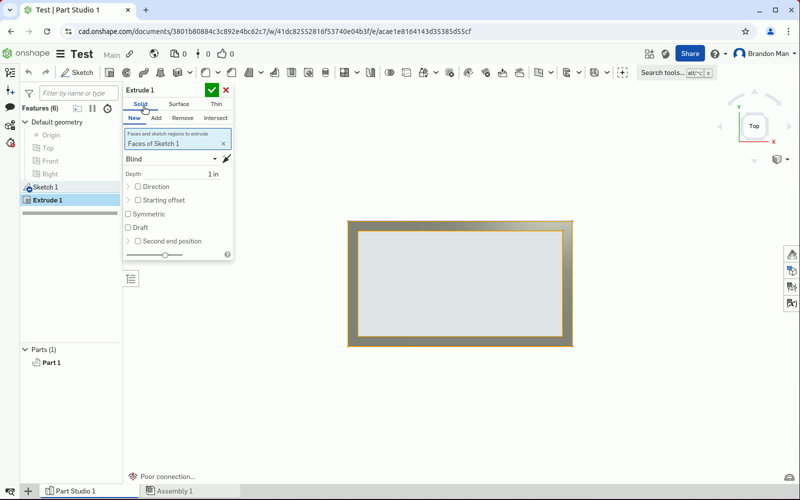
click(143, 106)
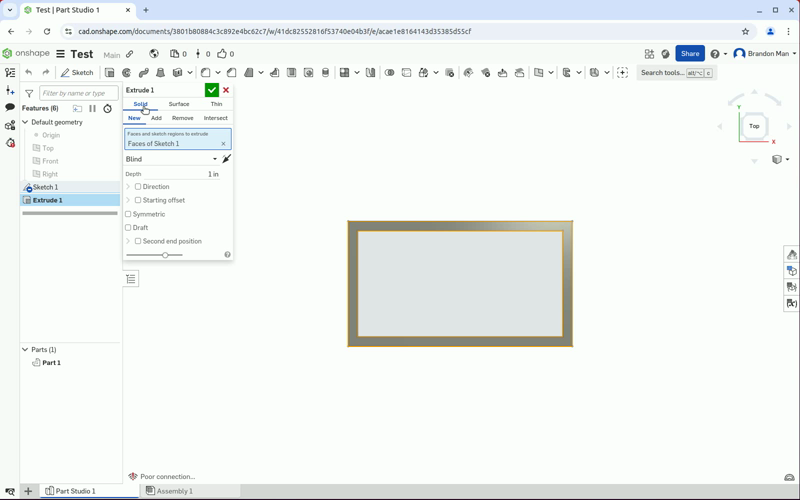
mouse_move(137, 120)
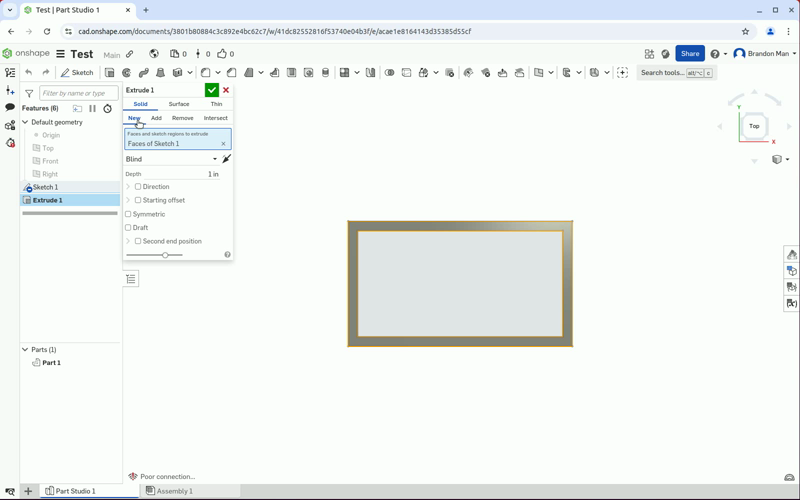
click(137, 120)
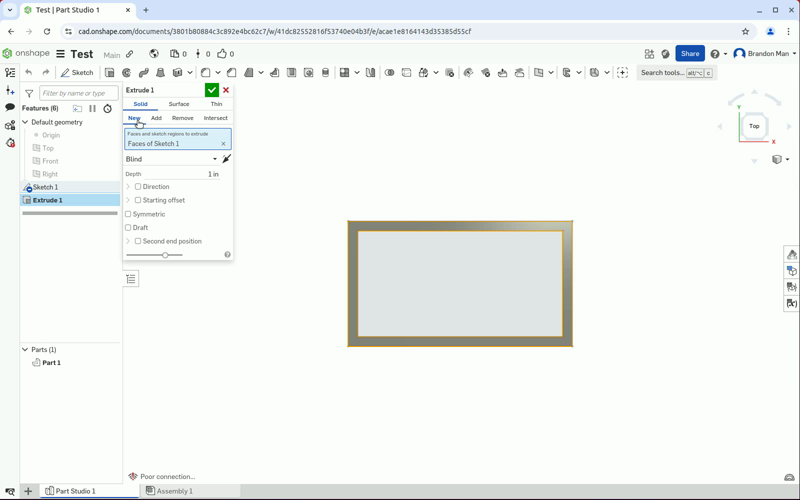
key(tab, 4)
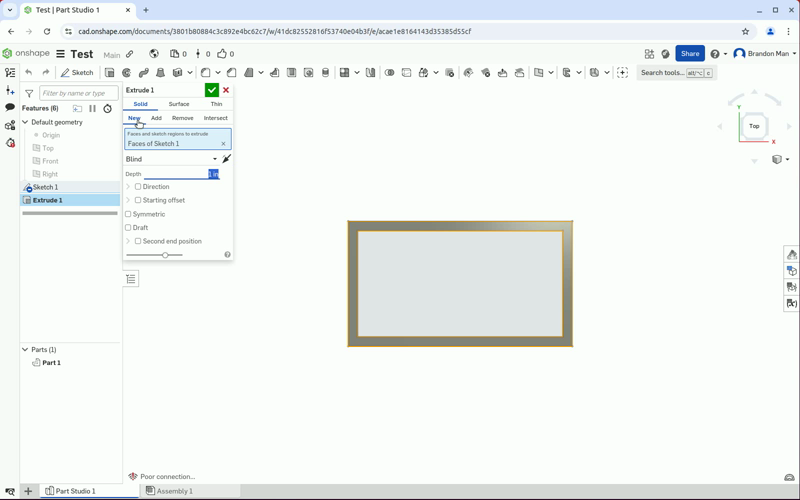
text(1.444)
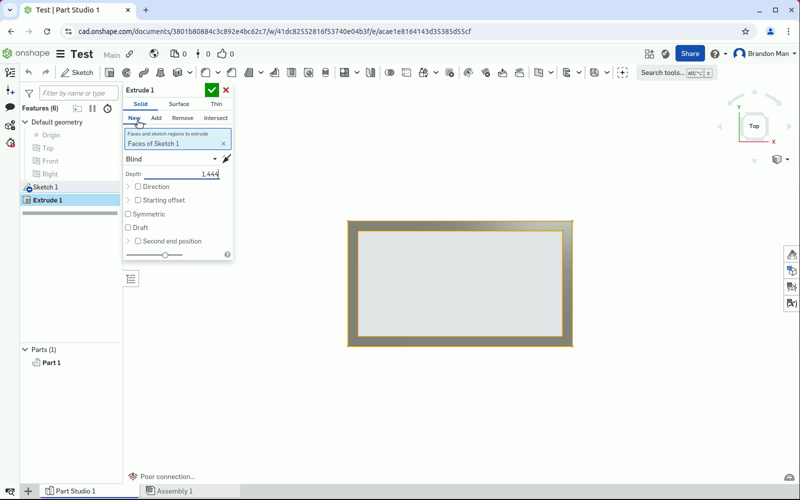
key(enter)
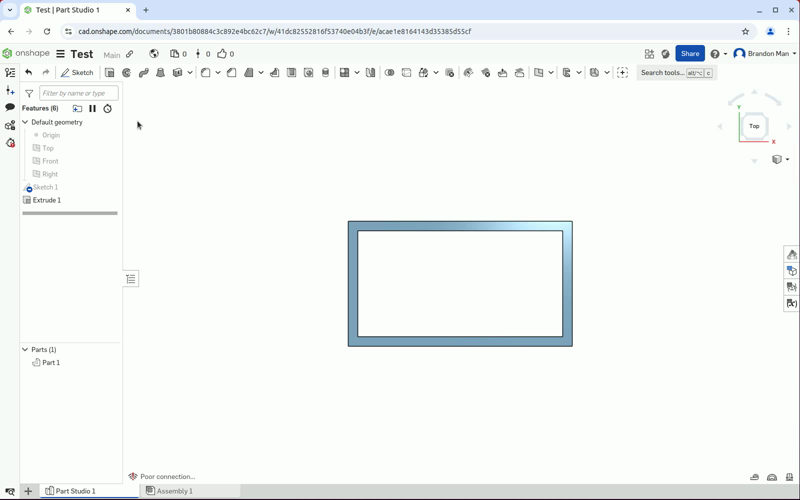
key(shift+h)
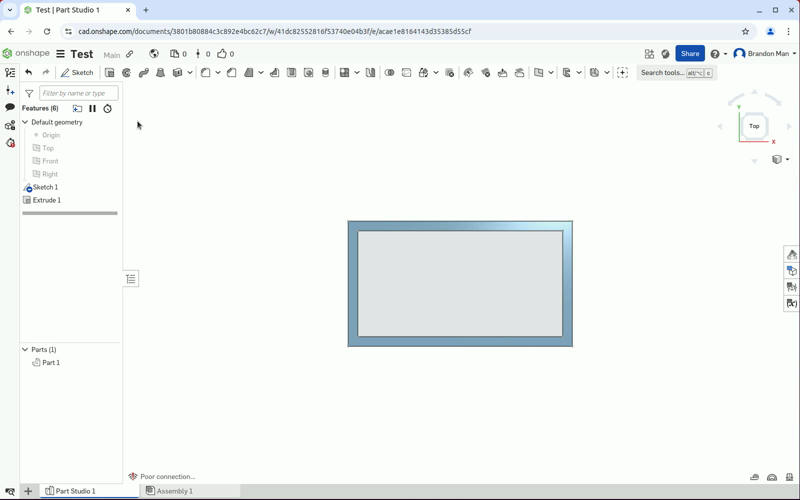
key(shift+h)
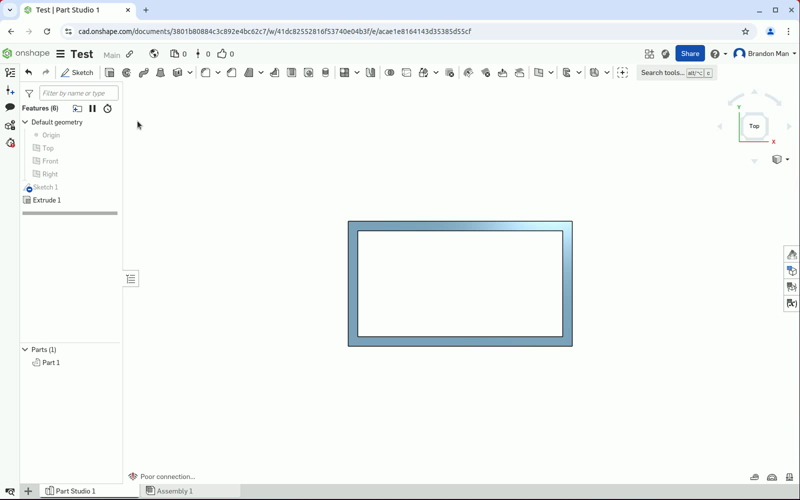
mouse_move(73, 189)
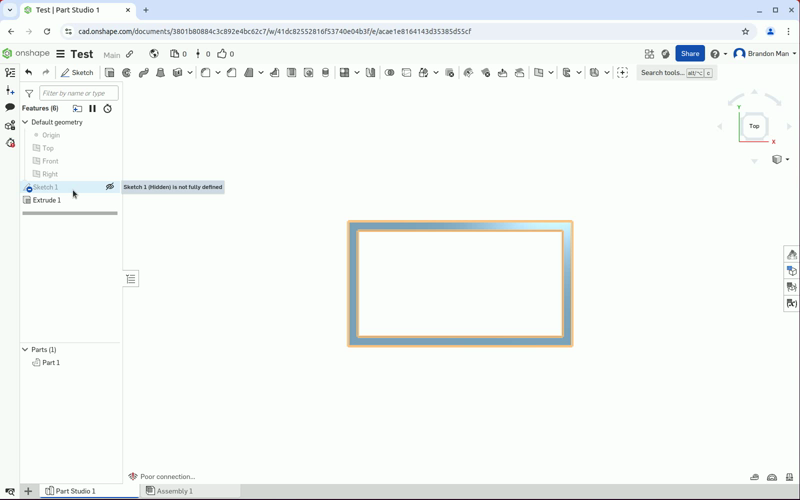
click(73, 189)
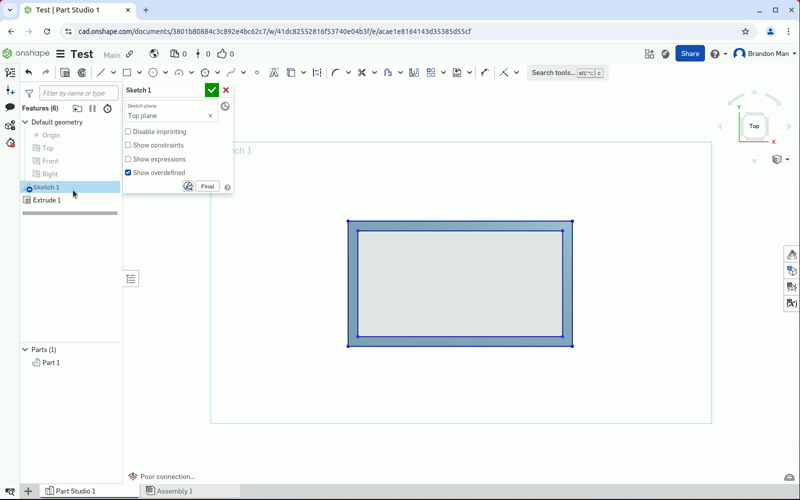
mouse_move(229, 92)
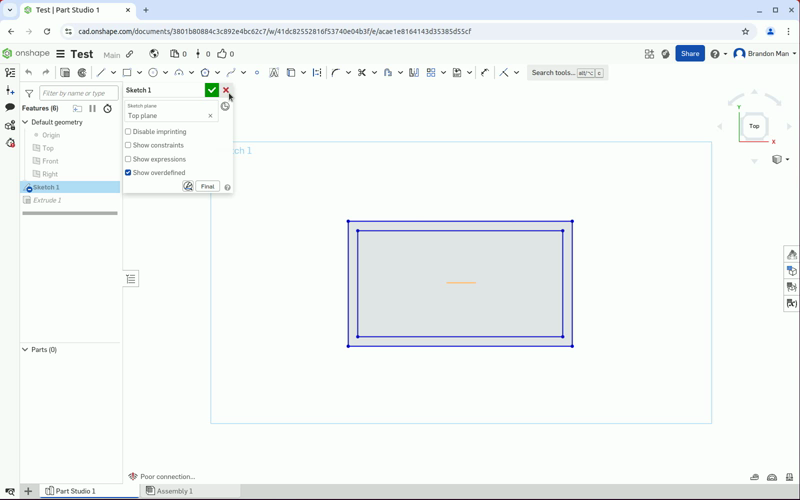
click(229, 92)
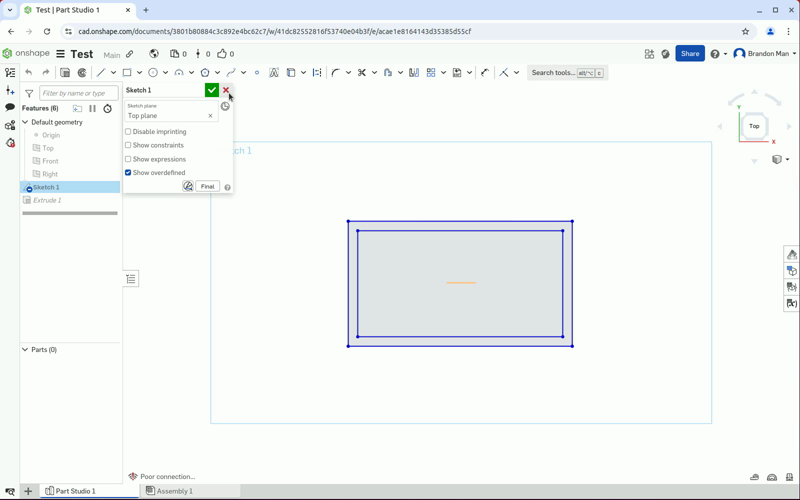
key(shift+s)
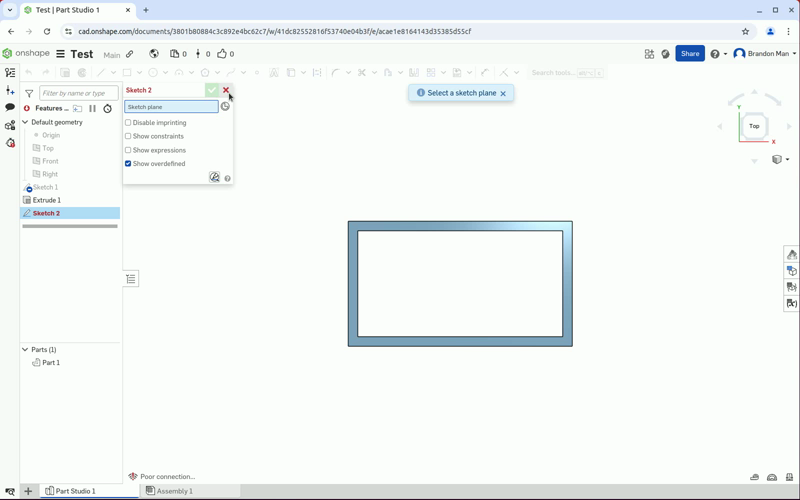
mouse_move(73, 150)
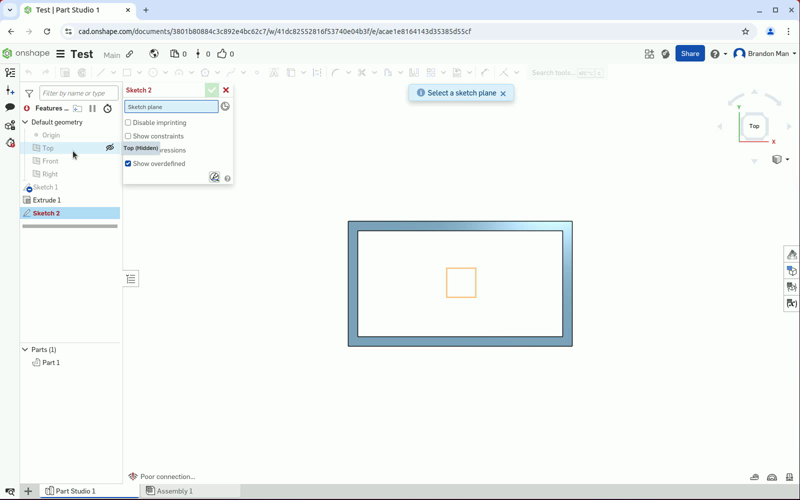
click(73, 150)
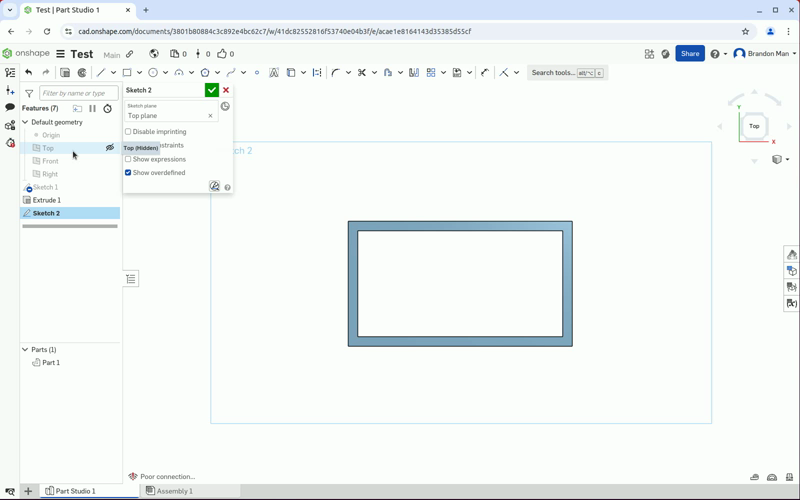
mouse_move(73, 352)
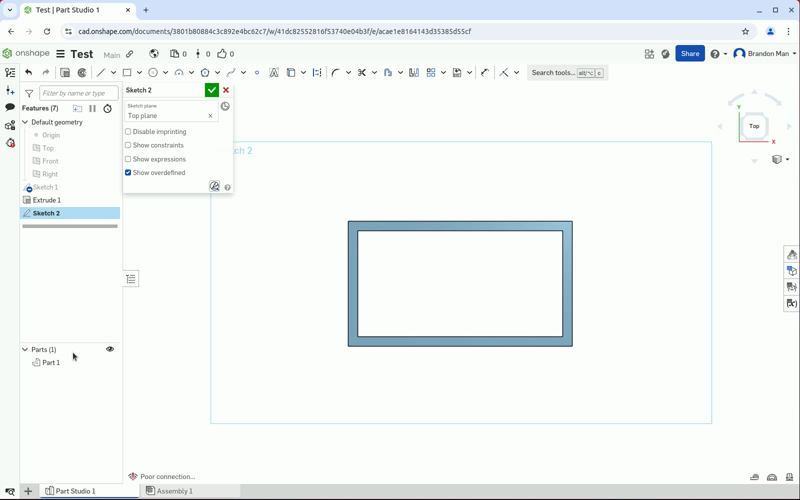
key(y)
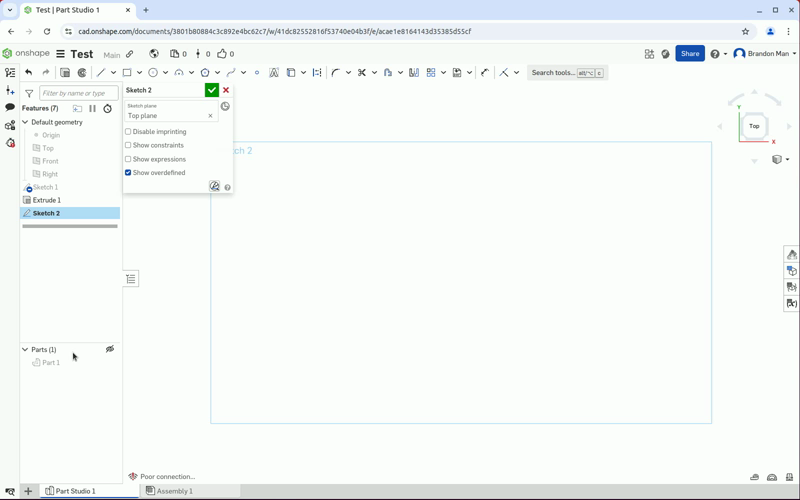
key(l)
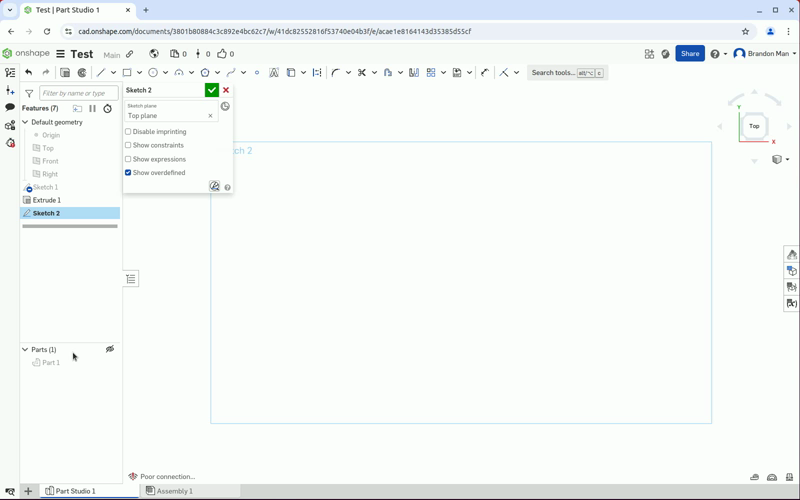
key_down(shift)
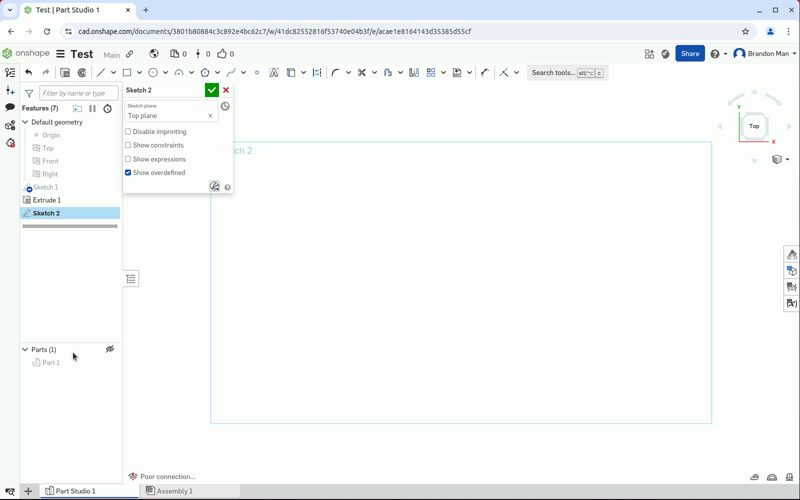
mouse_move(357, 336)
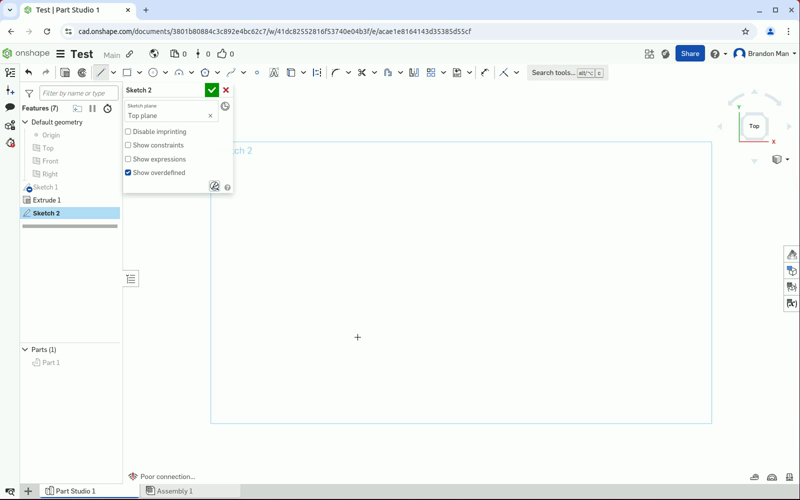
click(357, 336)
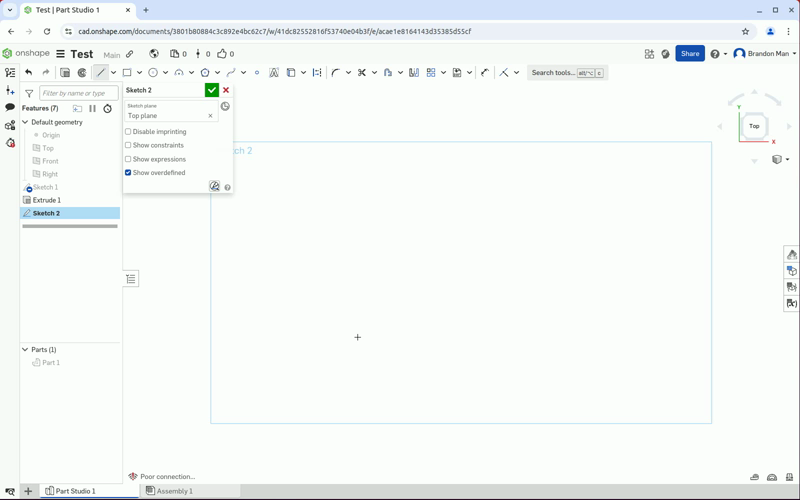
key_up(shift)
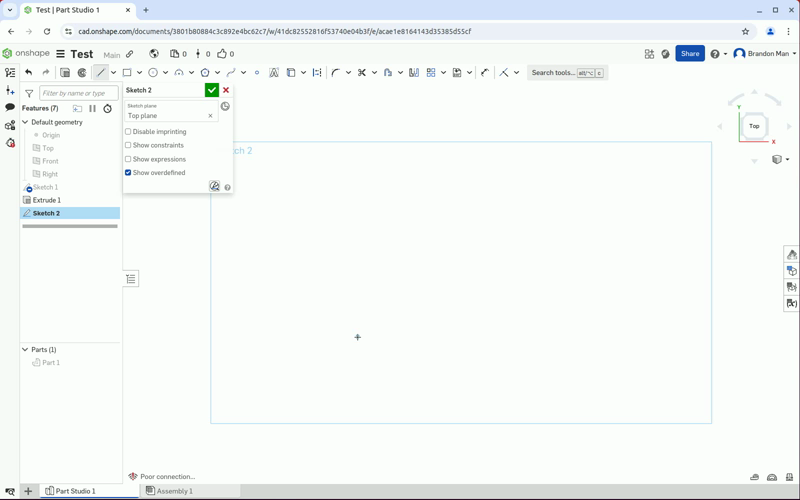
key_down(shift)
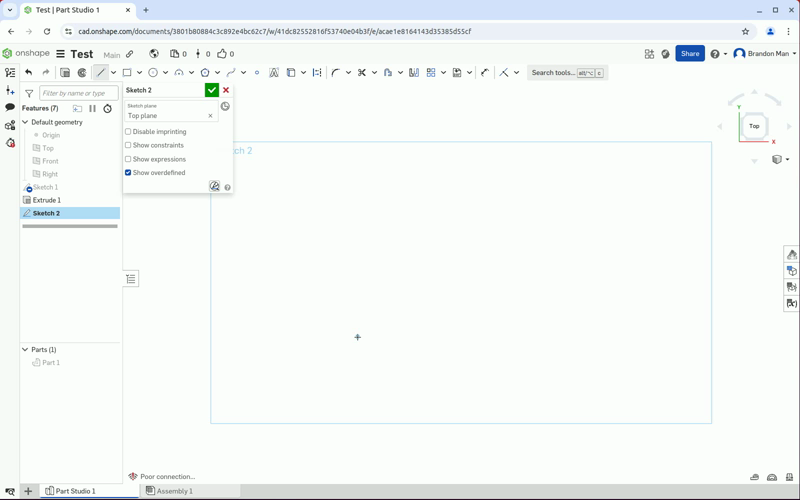
mouse_move(562, 336)
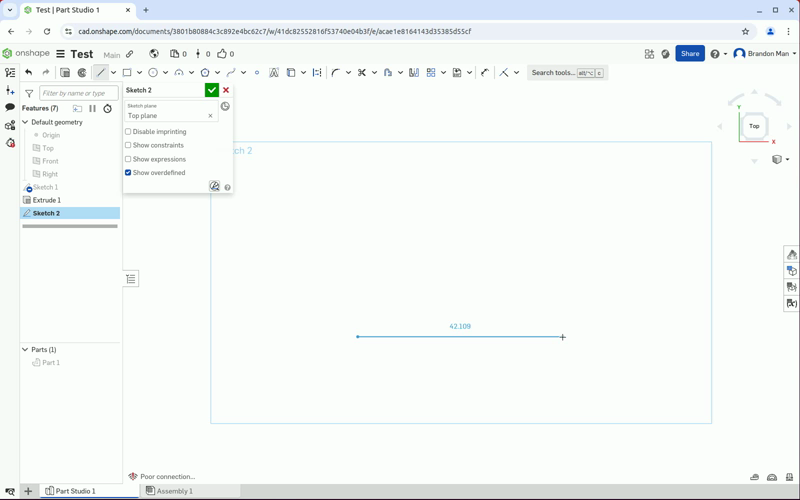
click(562, 336)
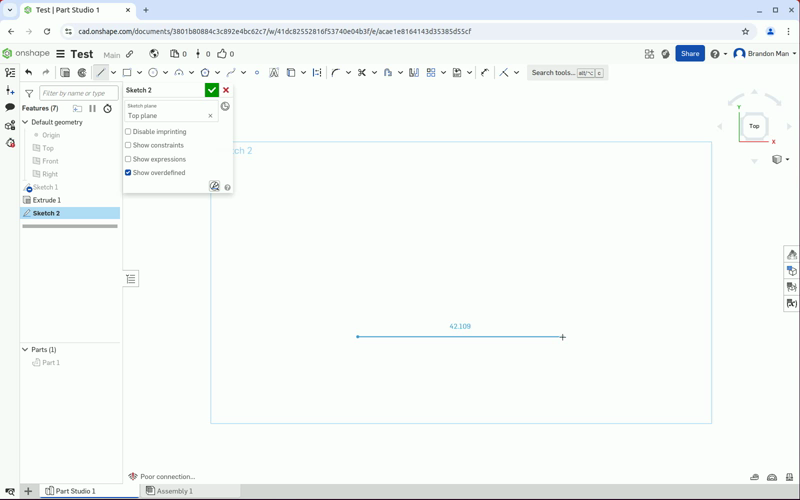
key_up(shift)
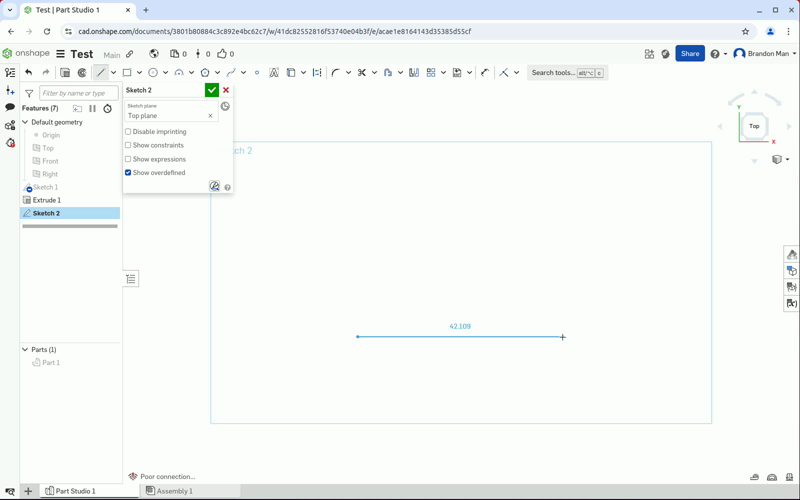
key_down(shift)
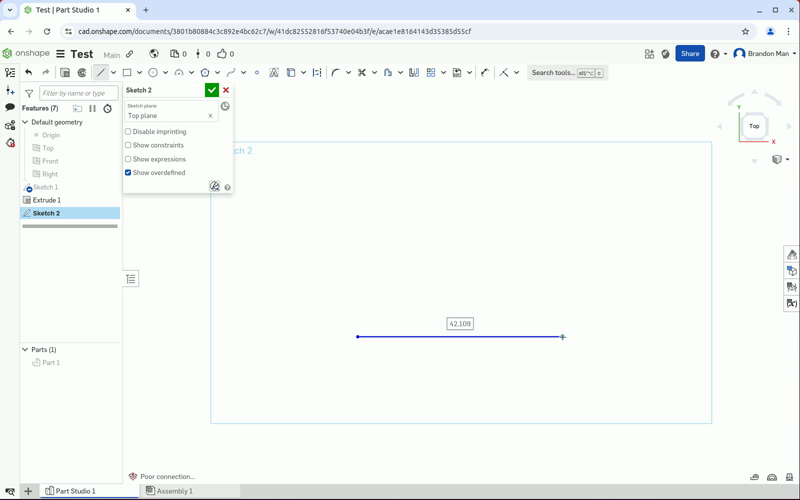
mouse_move(562, 228)
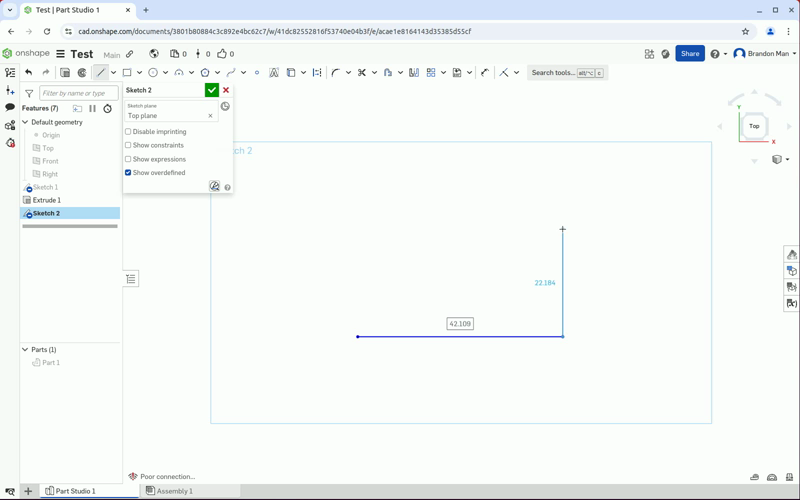
click(562, 228)
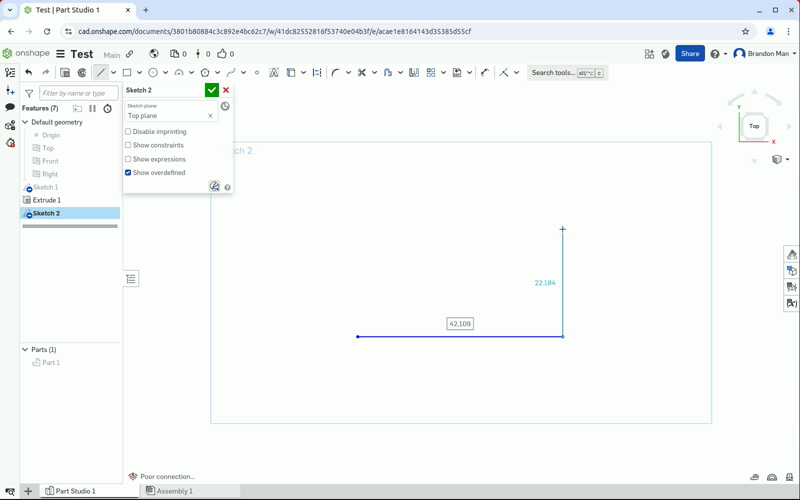
key_up(shift)
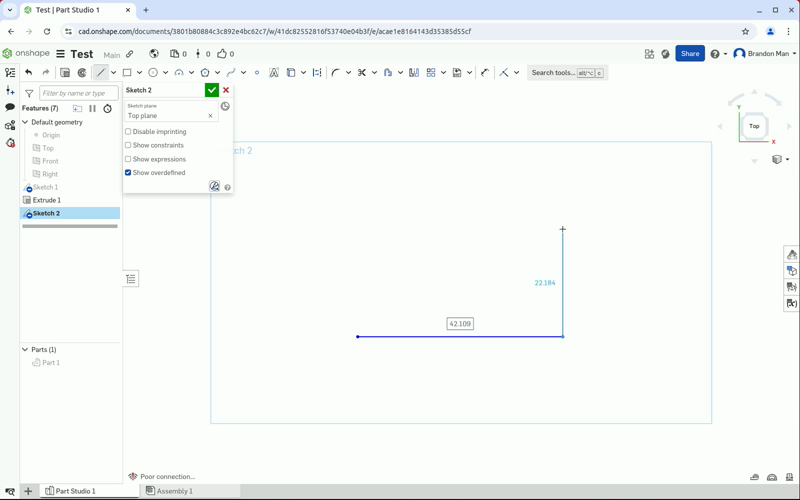
key_down(shift)
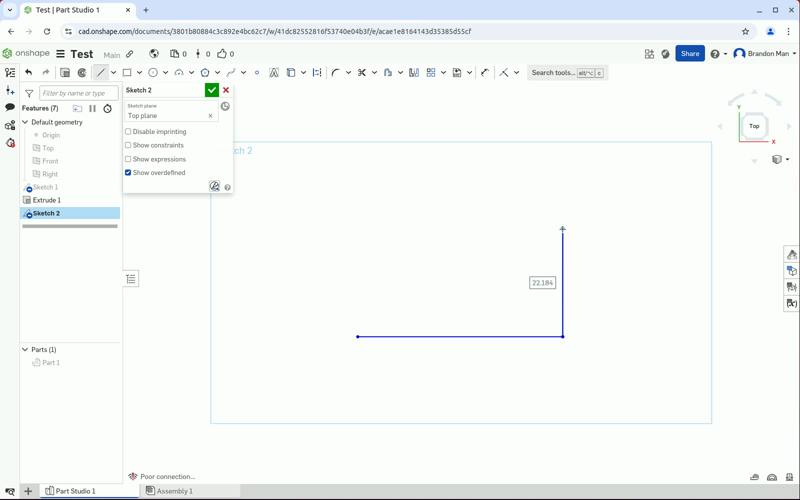
mouse_move(357, 228)
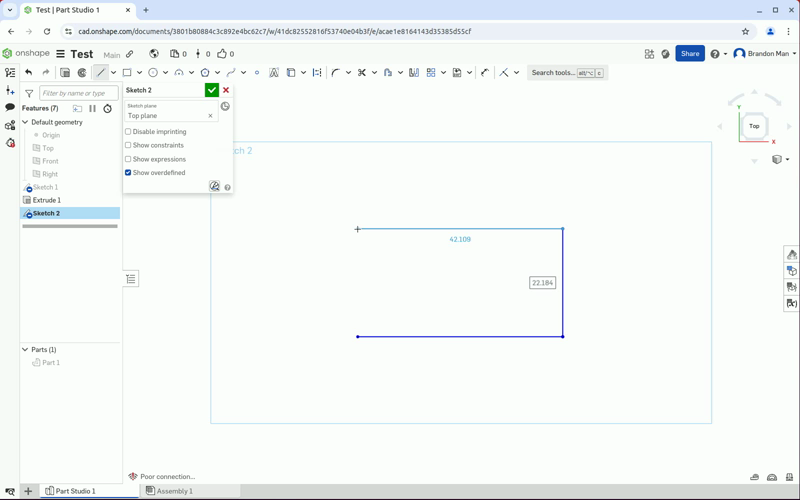
click(357, 228)
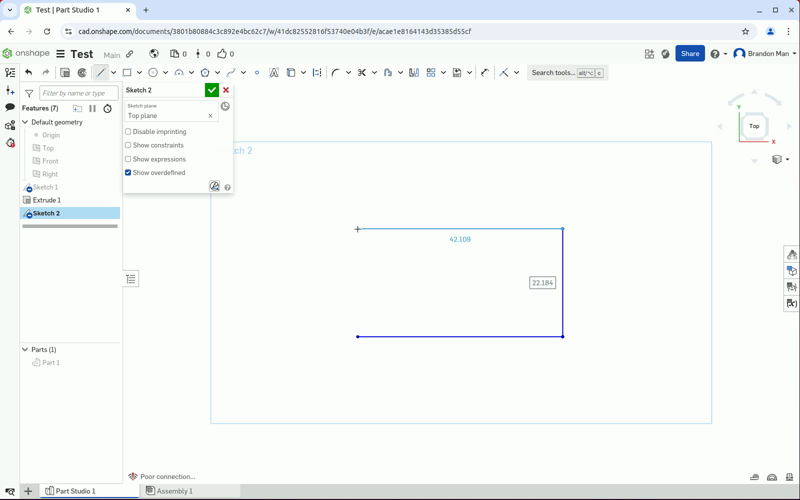
key_up(shift)
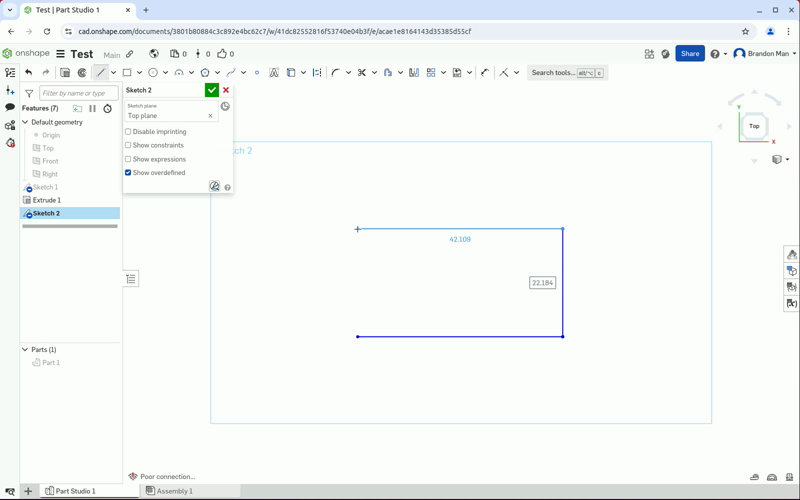
key_down(shift)
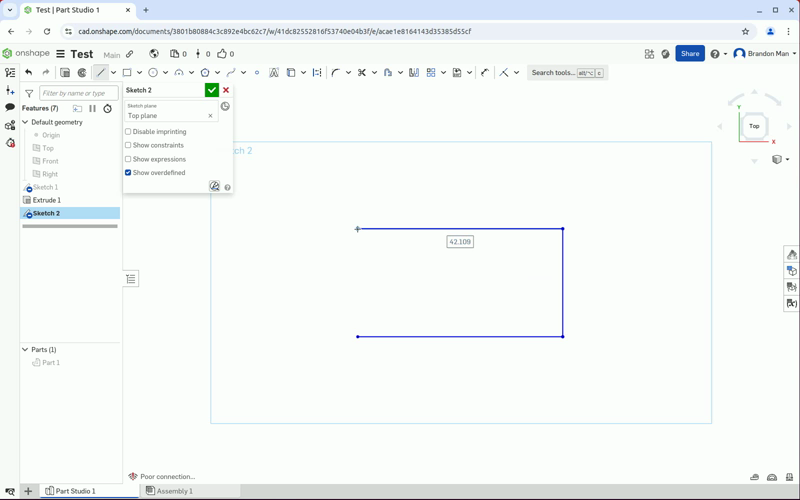
mouse_move(357, 336)
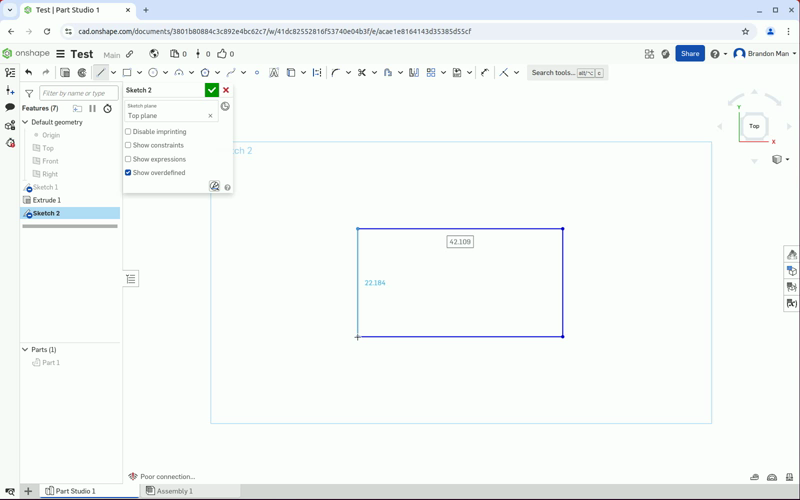
key_up(shift)
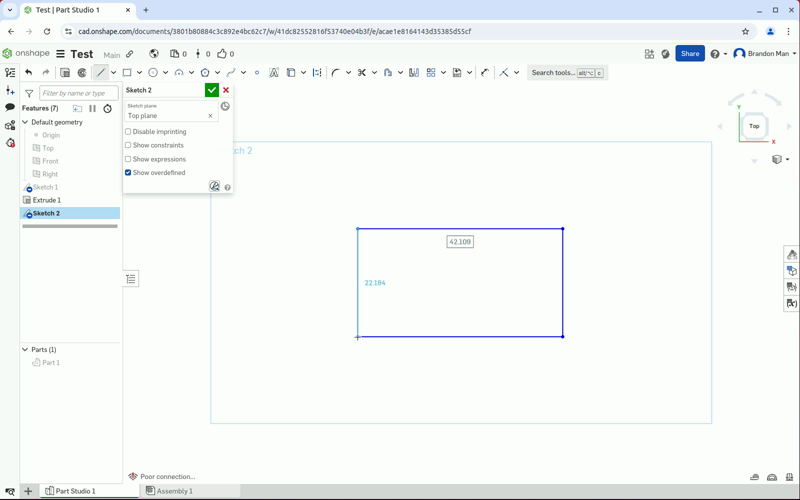
click(357, 336)
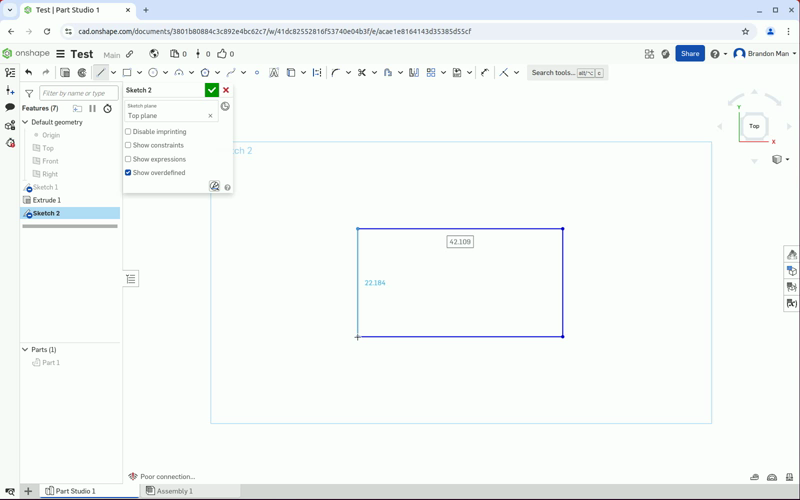
key(esc)
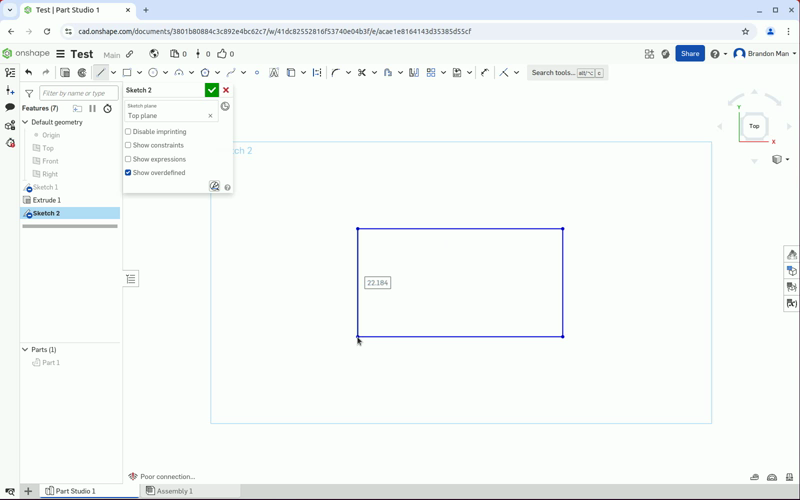
mouse_move(447, 258)
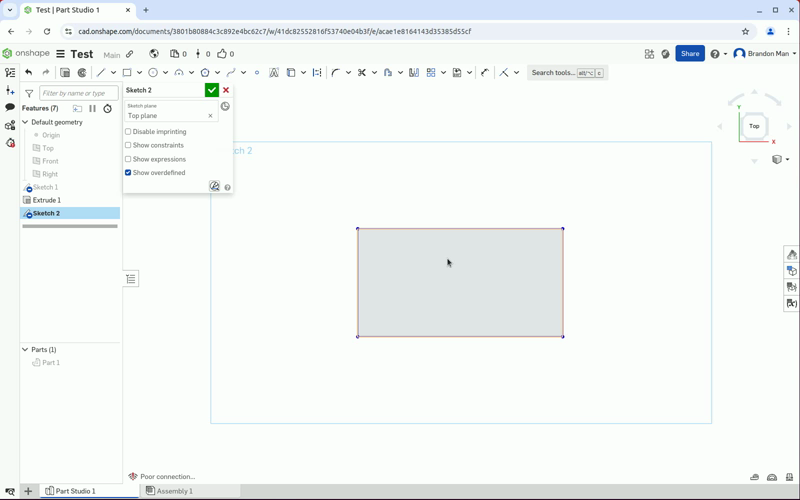
click(447, 258)
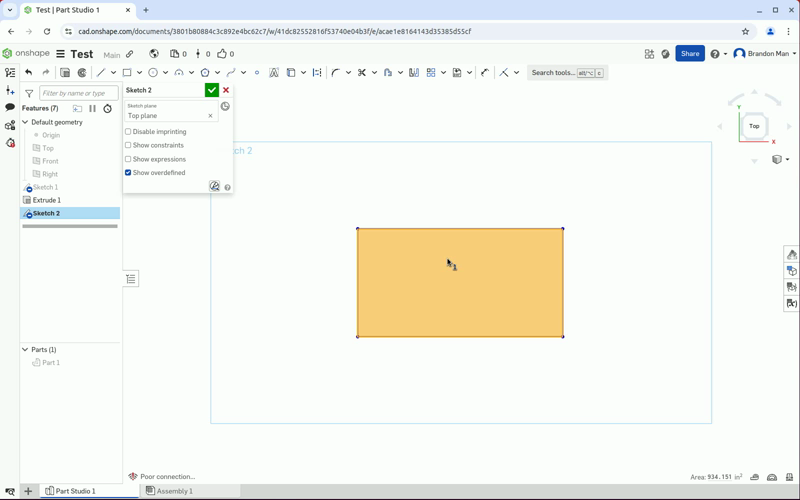
mouse_move(73, 352)
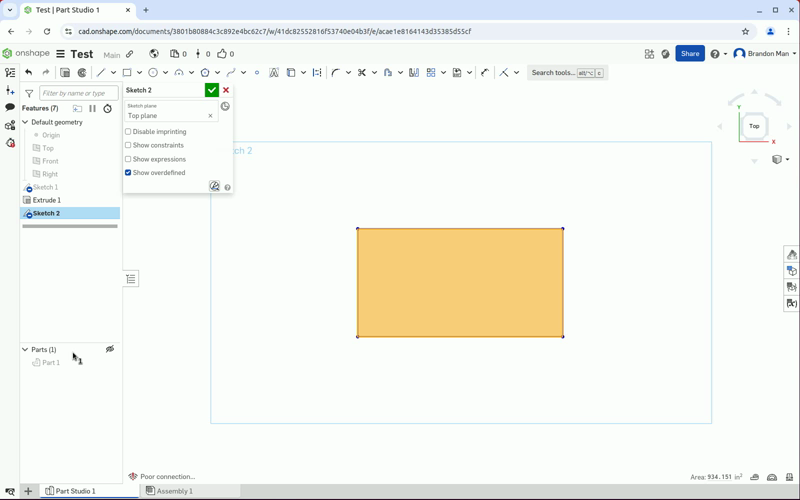
key(shift+y)
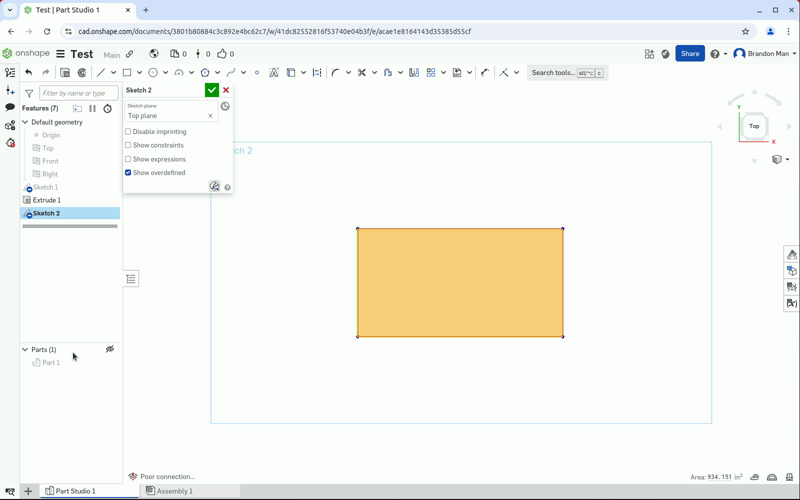
key(shift+e)
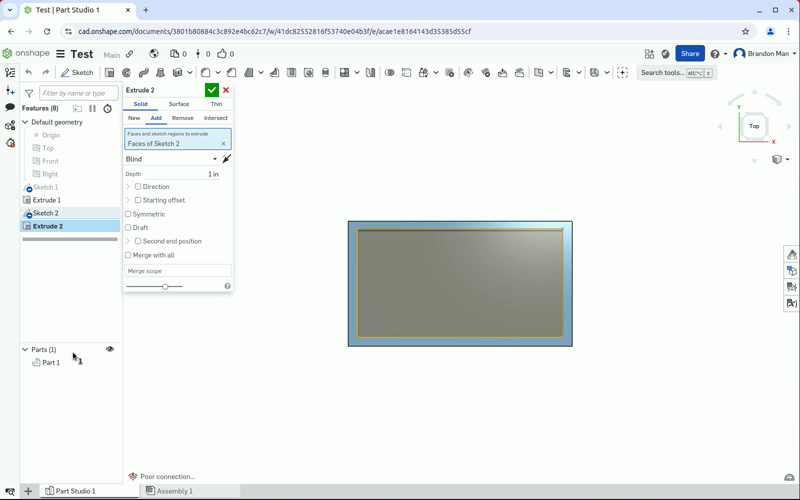
mouse_move(143, 106)
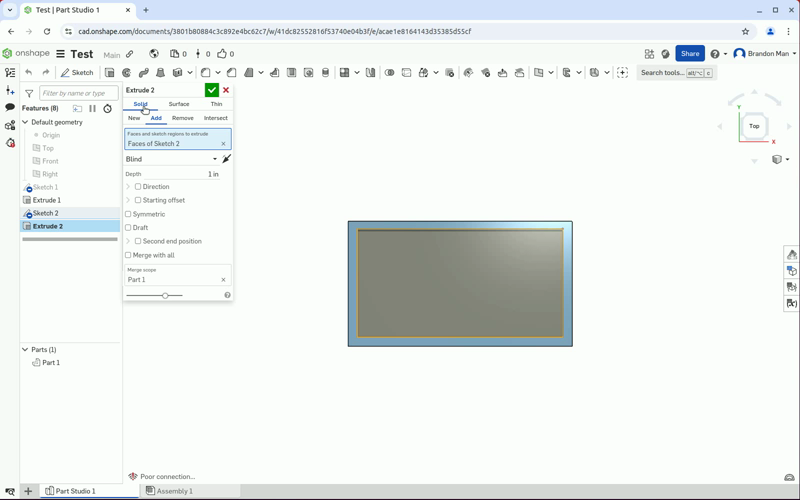
click(143, 106)
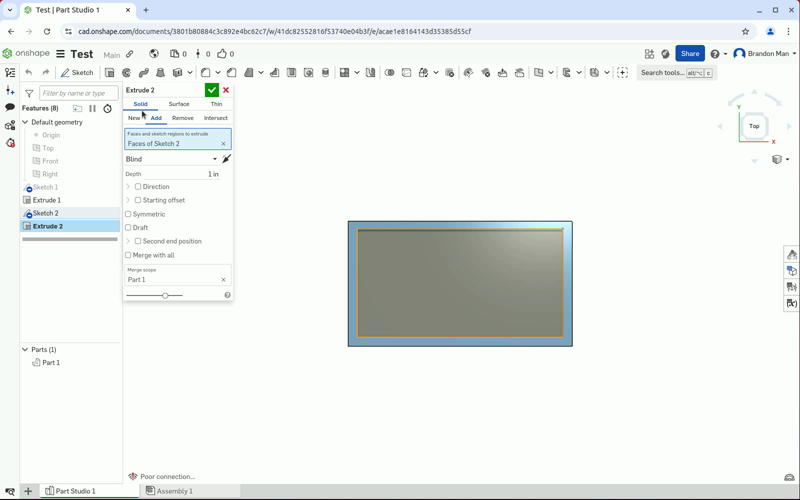
mouse_move(137, 120)
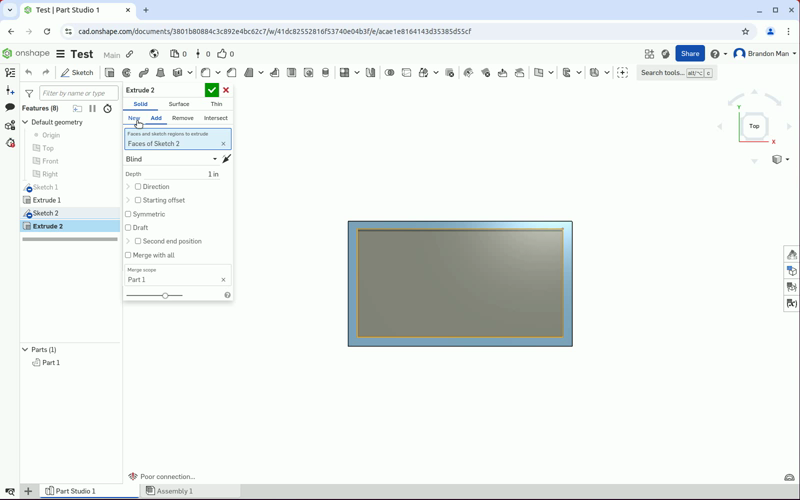
click(137, 120)
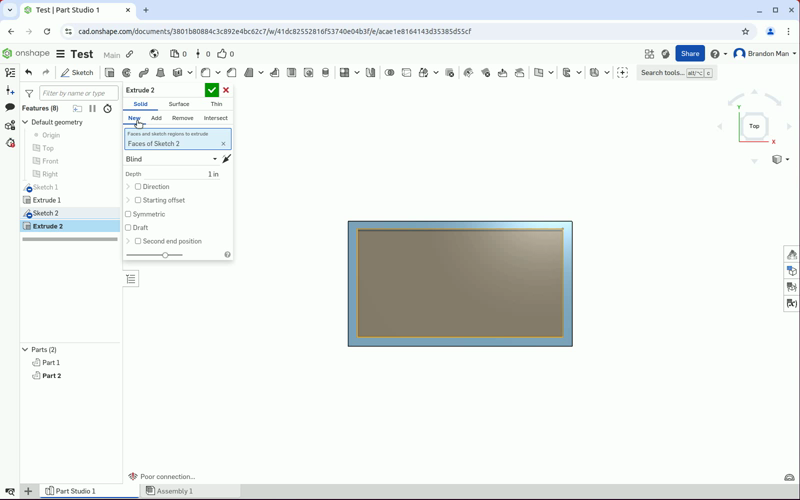
key(tab, 4)
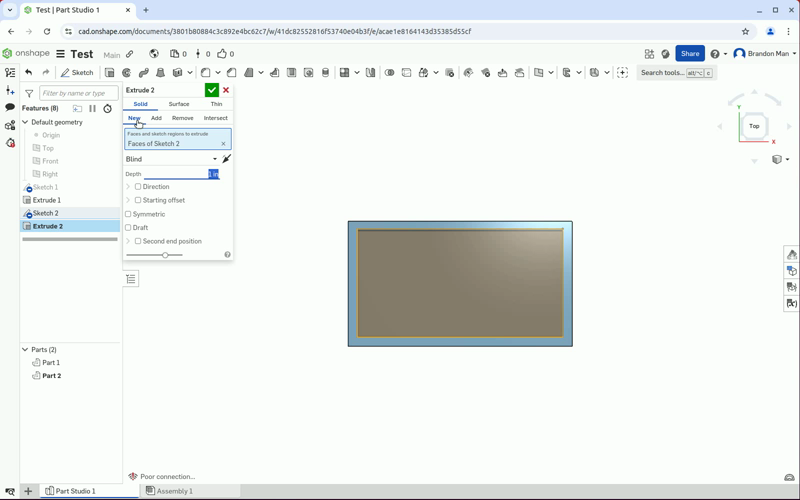
text(1.444)
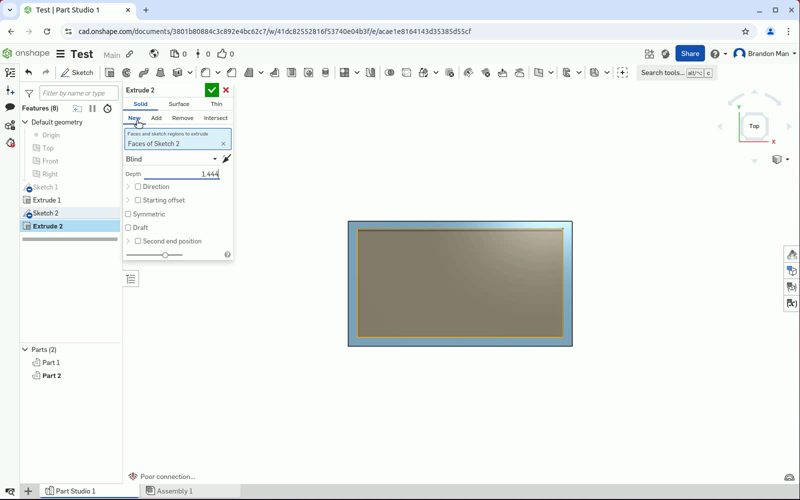
key(enter)
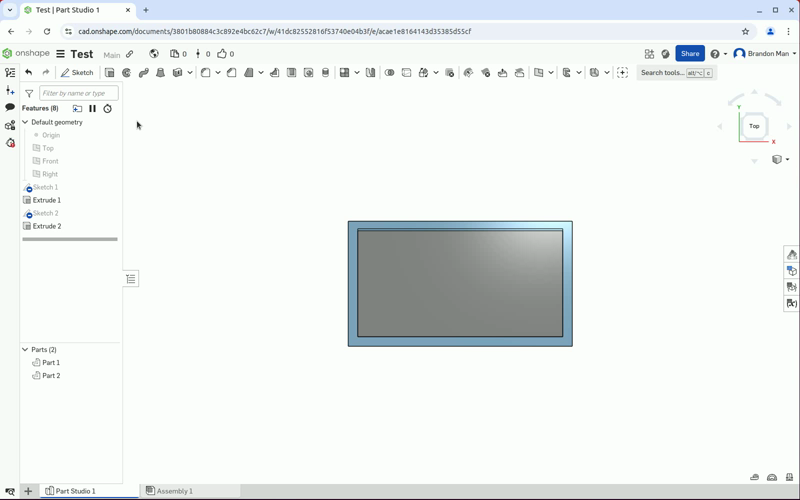
key(shift+h)
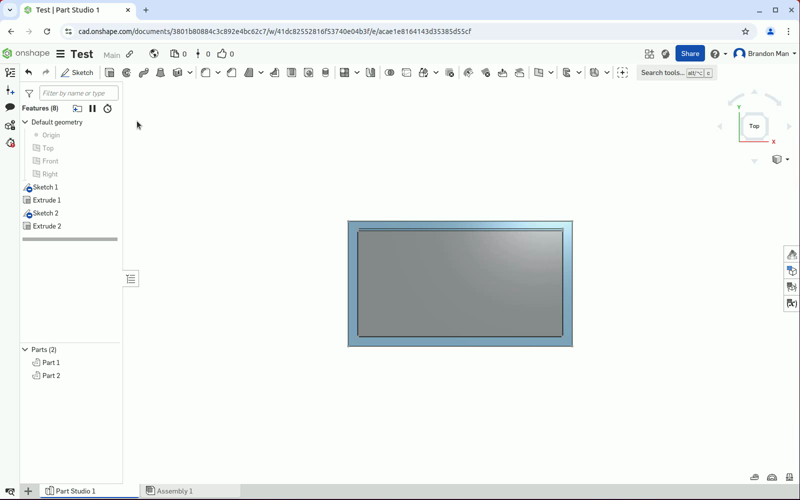
key(shift+h)
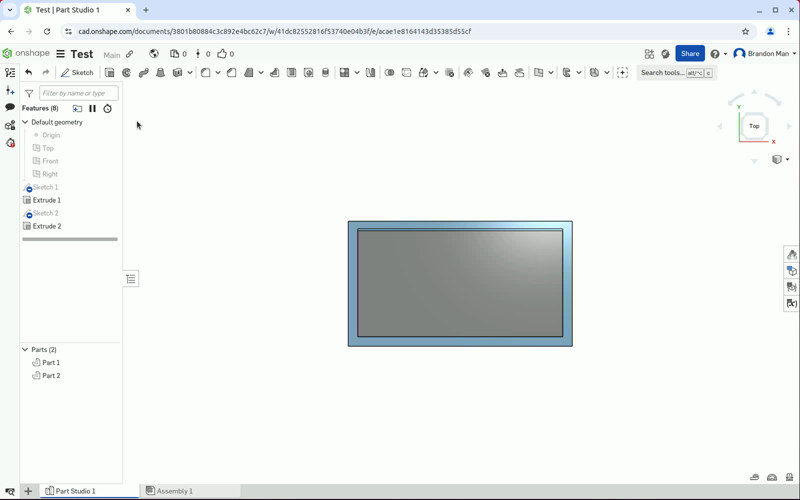
mouse_move(73, 189)
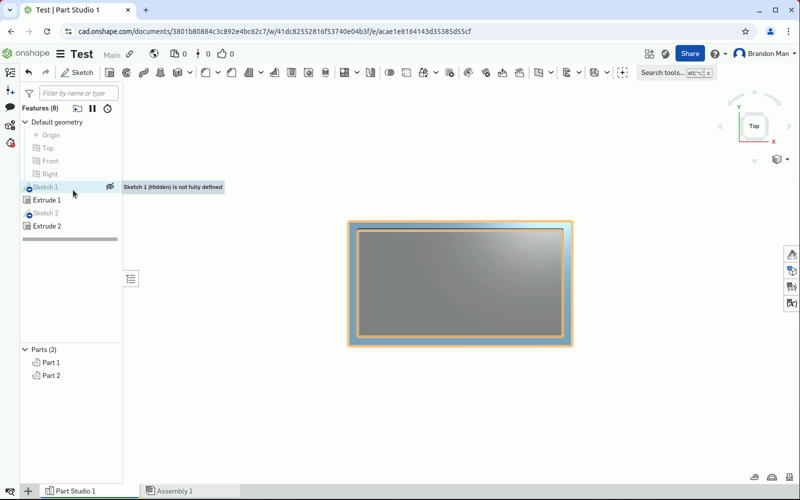
click(73, 189)
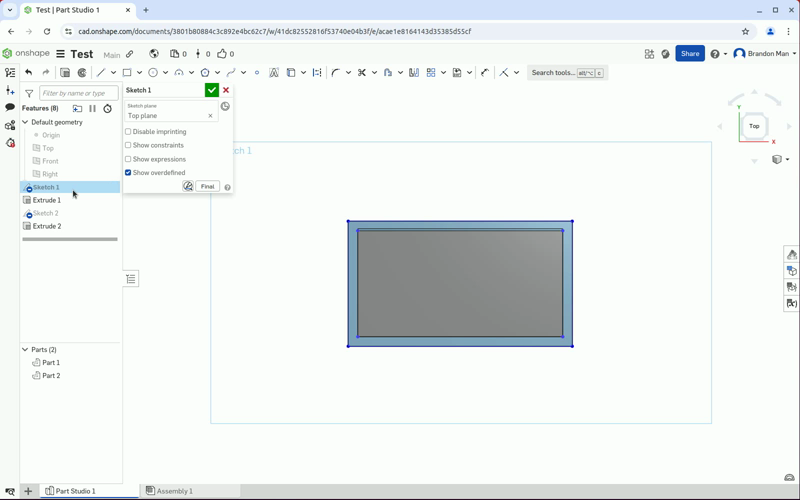
mouse_move(229, 92)
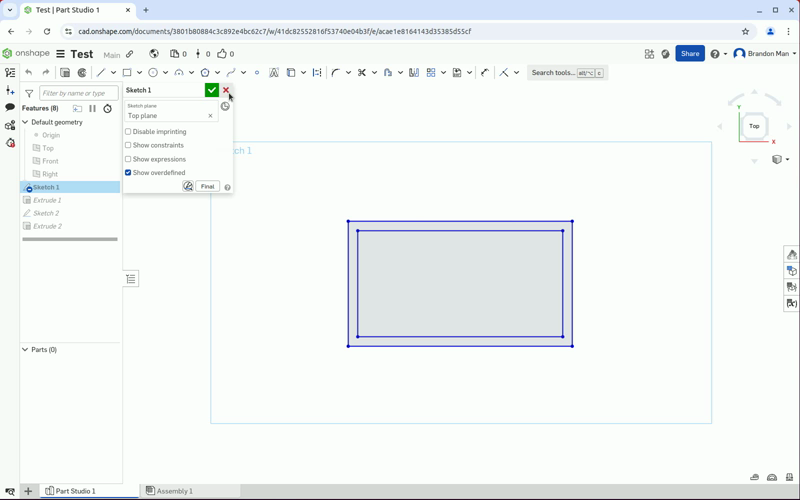
click(229, 92)
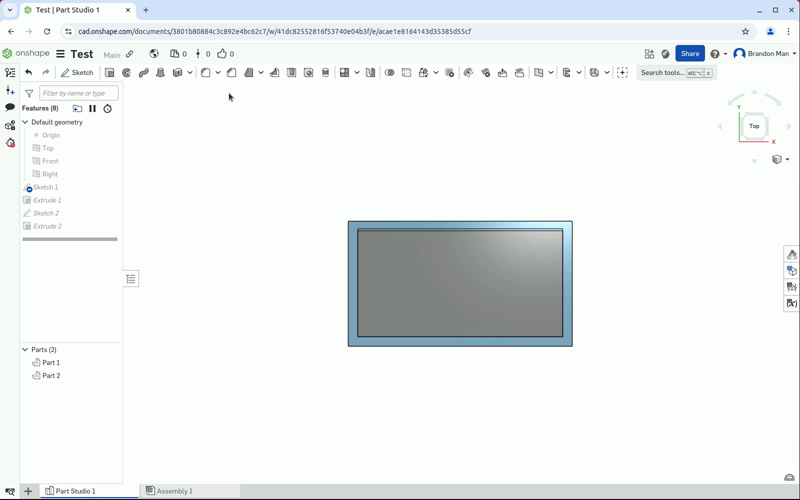
mouse_move(541, 75)
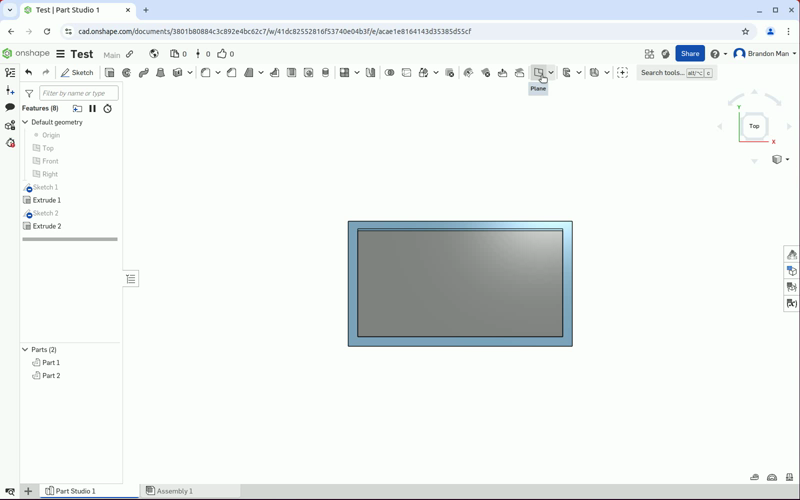
click(541, 75)
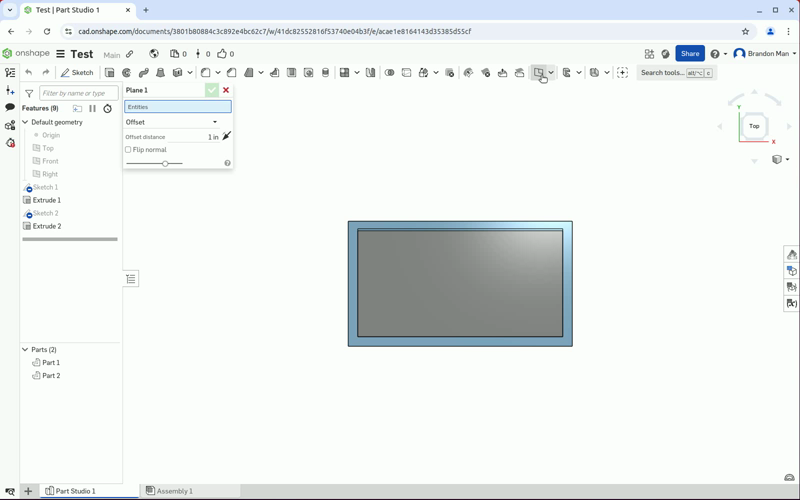
mouse_move(73, 150)
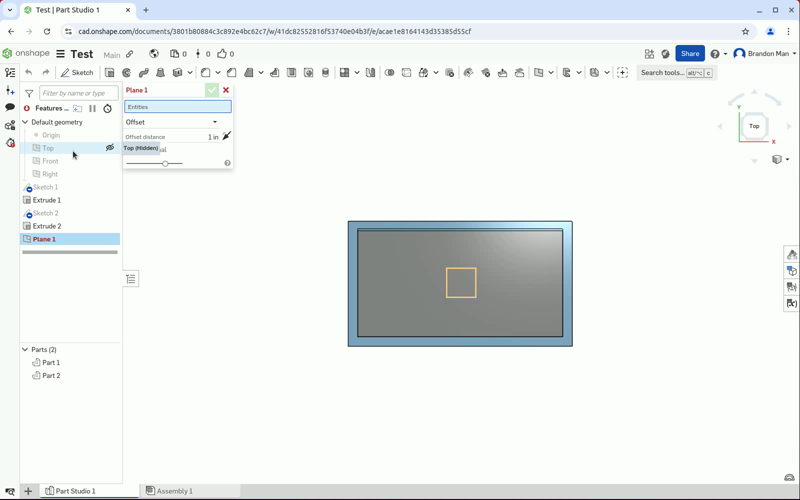
click(73, 150)
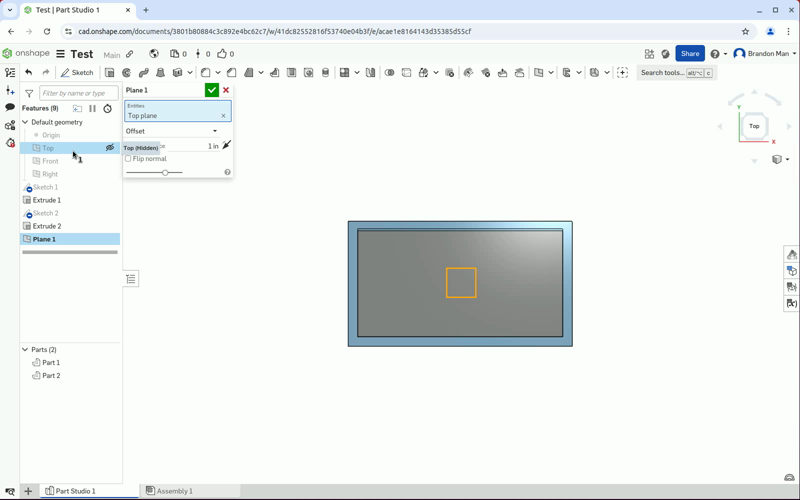
key(tab, 2)
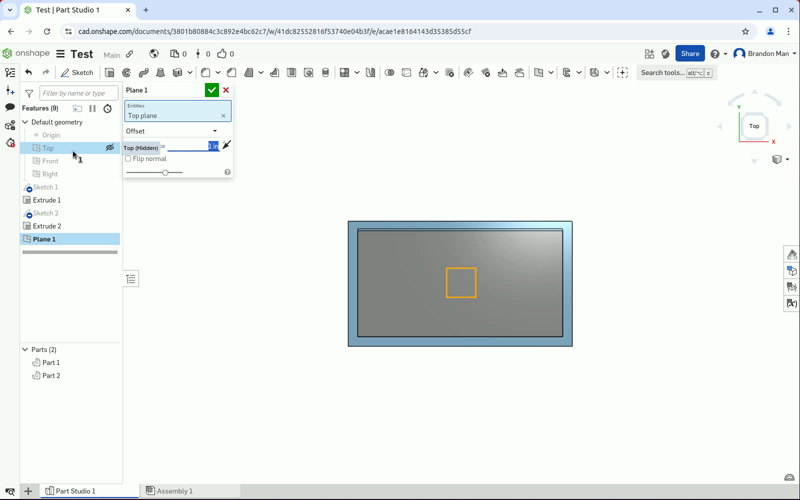
text(1.448)
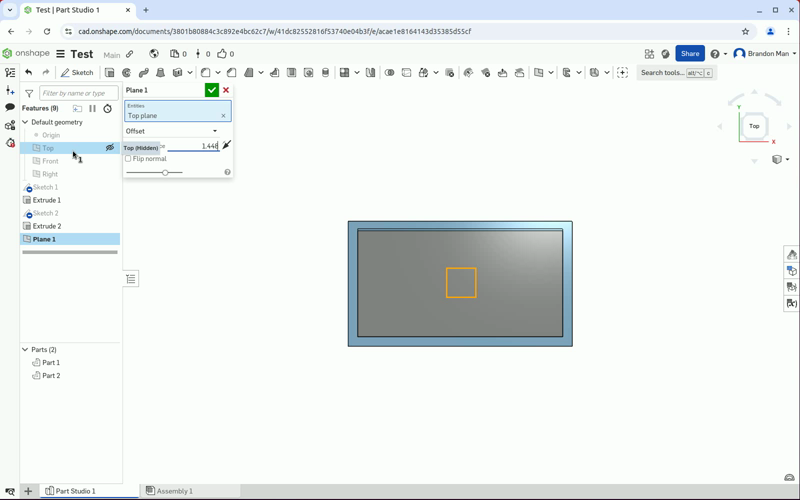
key(enter, 2)
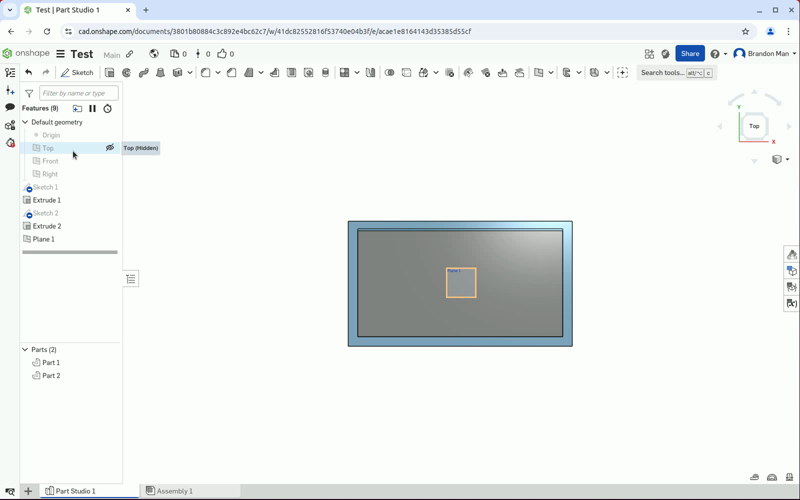
key(shift+s)
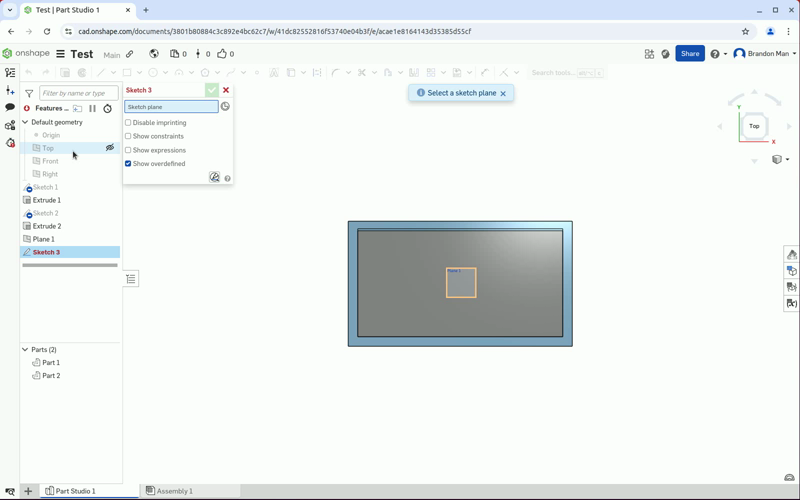
mouse_move(73, 241)
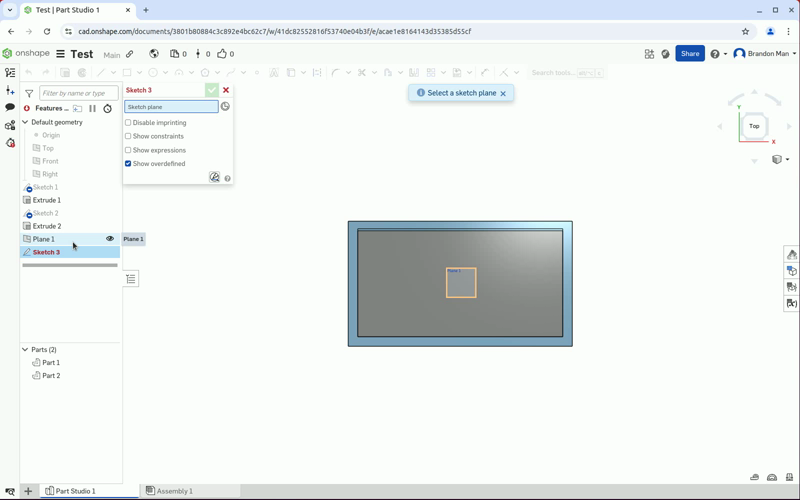
click(73, 241)
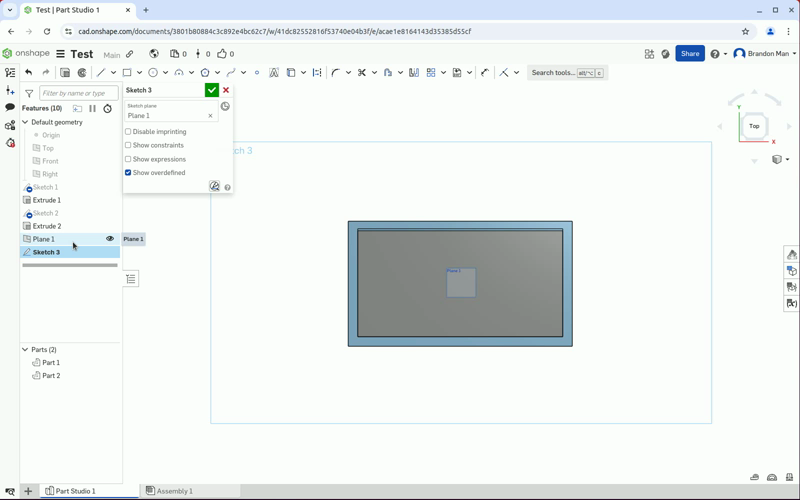
mouse_move(73, 352)
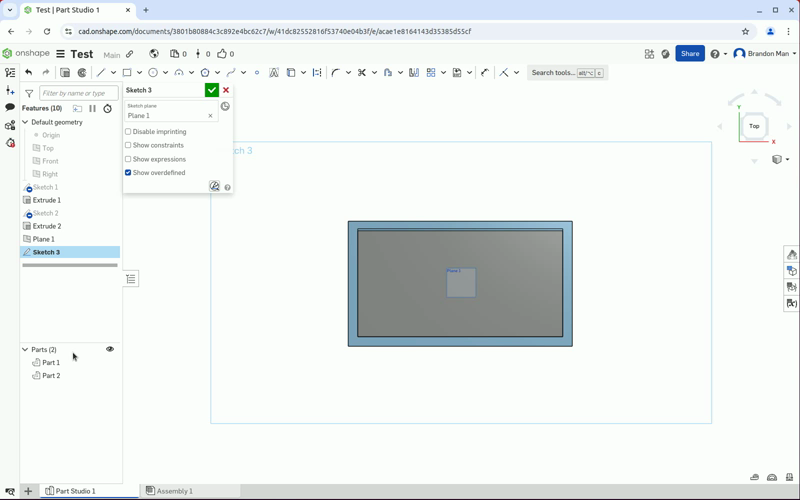
key(y)
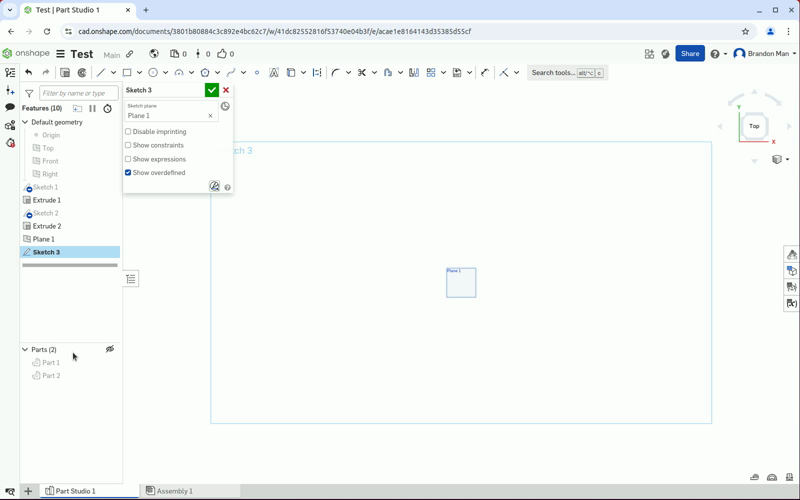
key(l)
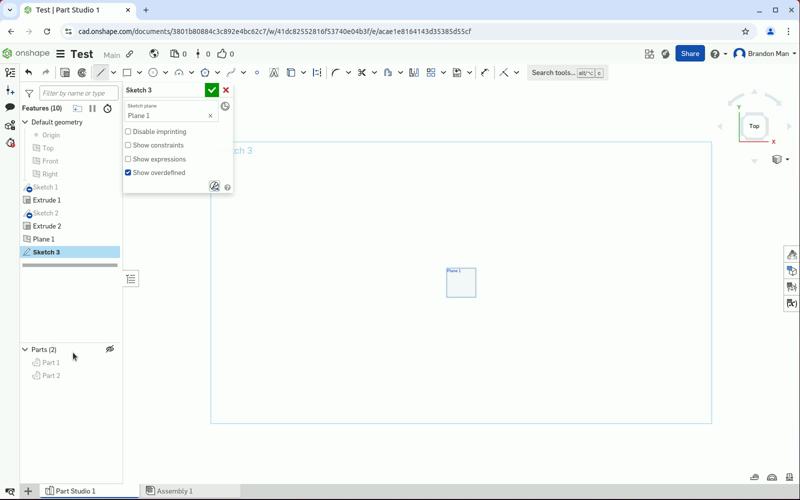
key_down(shift)
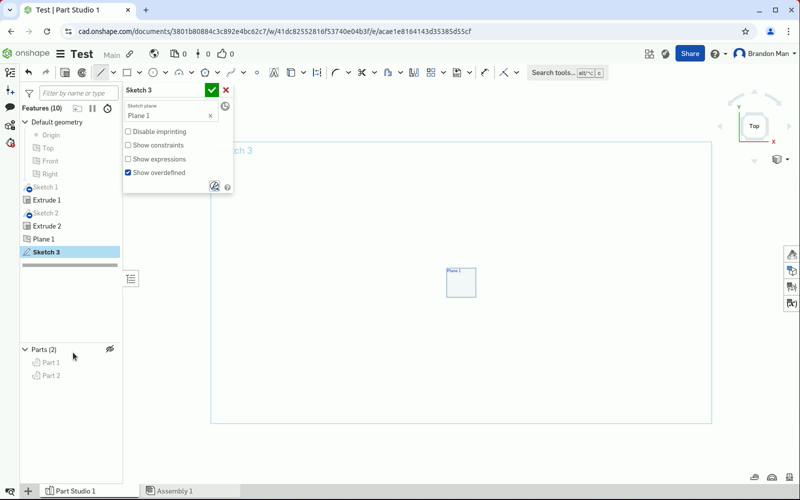
mouse_move(357, 336)
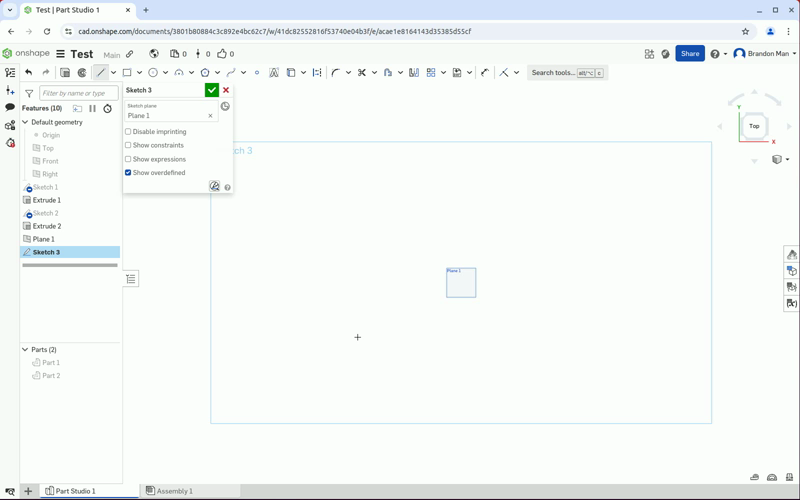
click(357, 336)
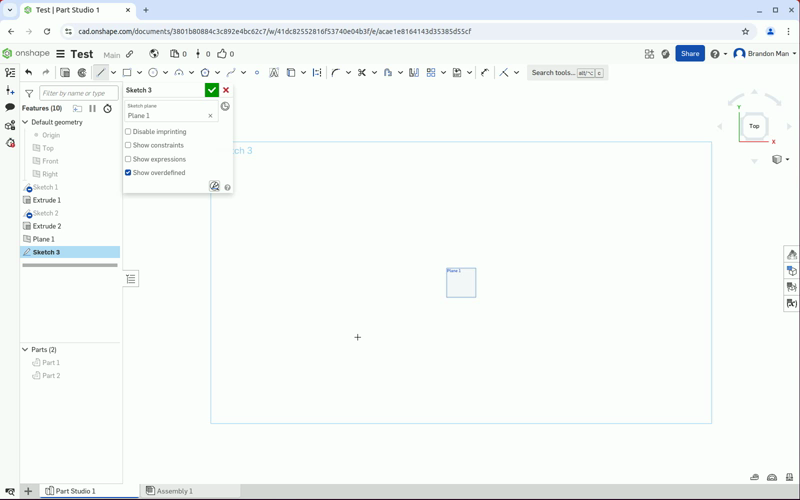
key_up(shift)
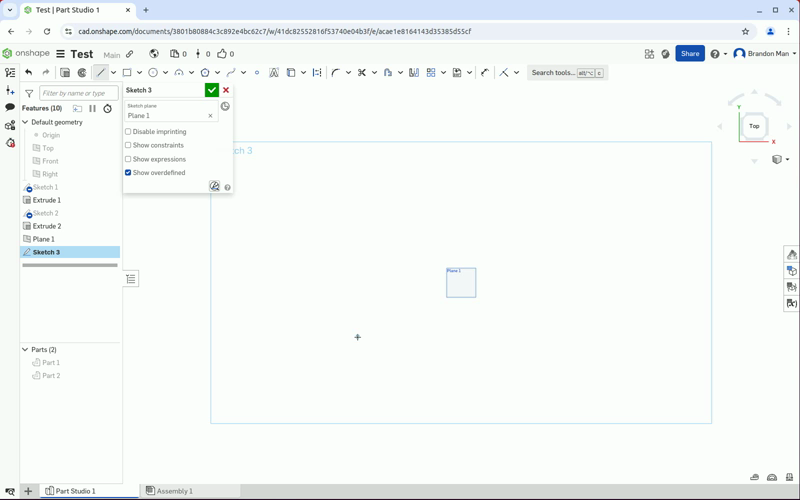
key_down(shift)
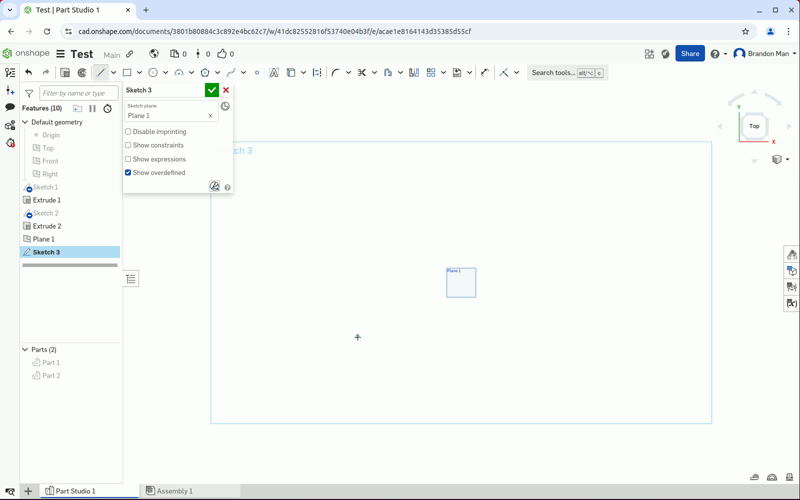
mouse_move(562, 336)
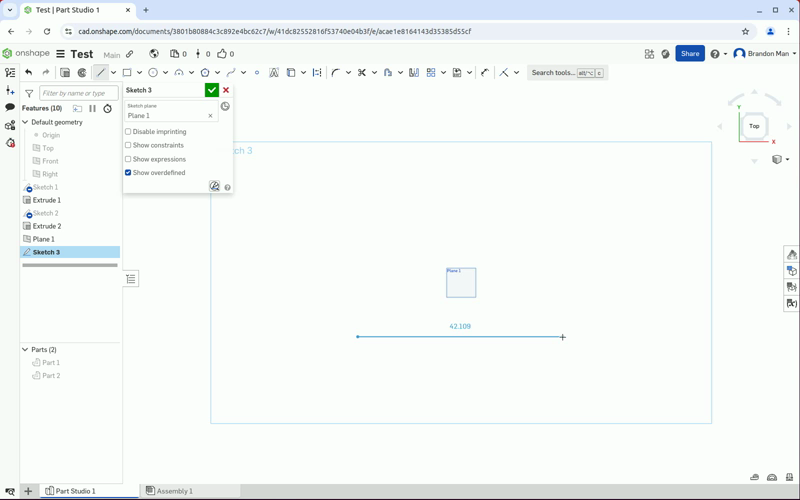
click(562, 336)
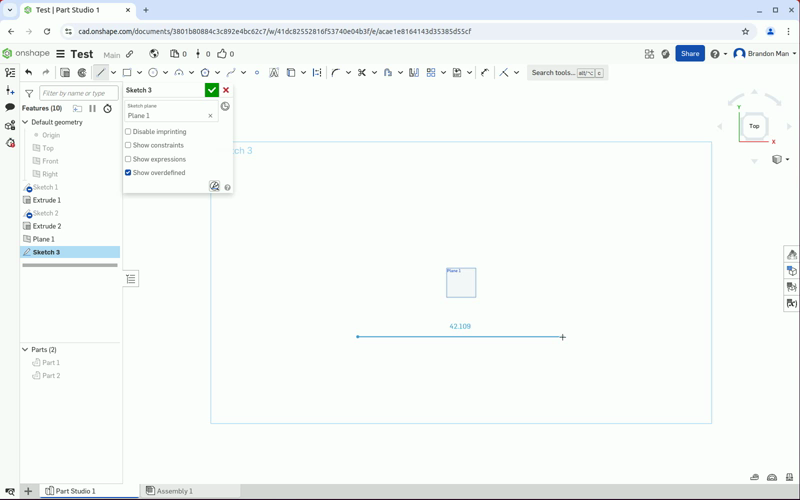
key_up(shift)
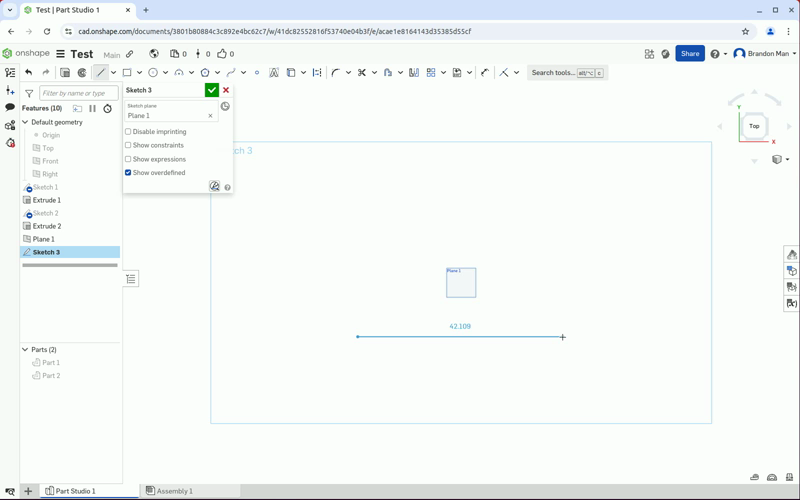
key_down(shift)
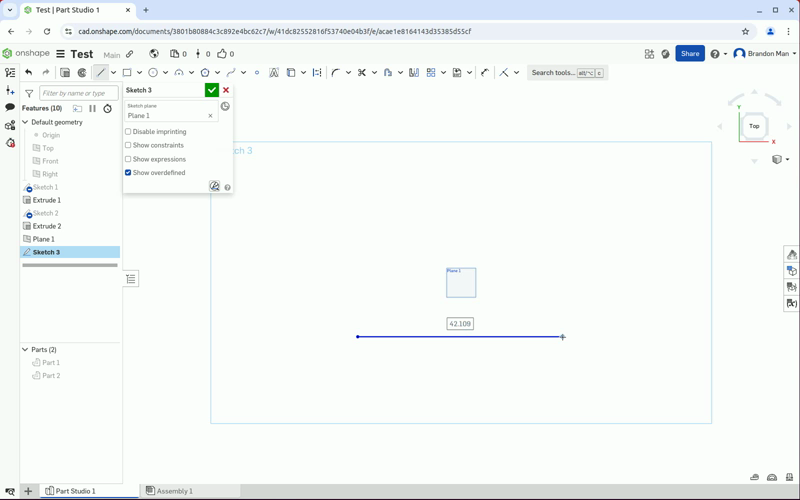
mouse_move(562, 228)
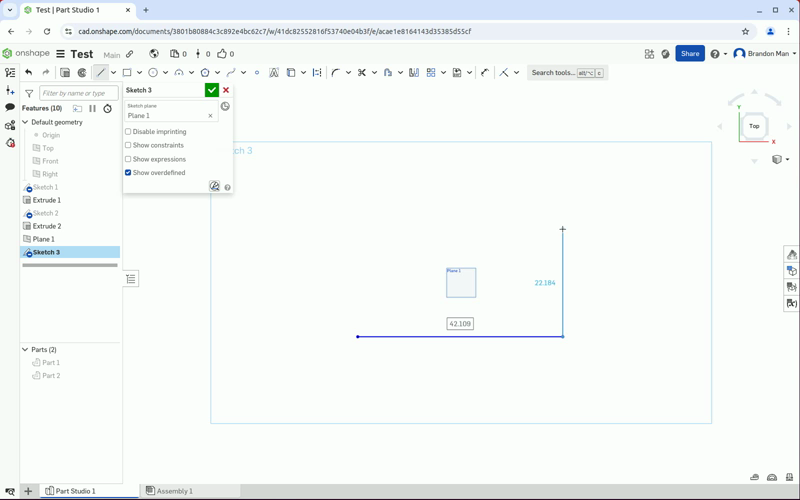
click(562, 228)
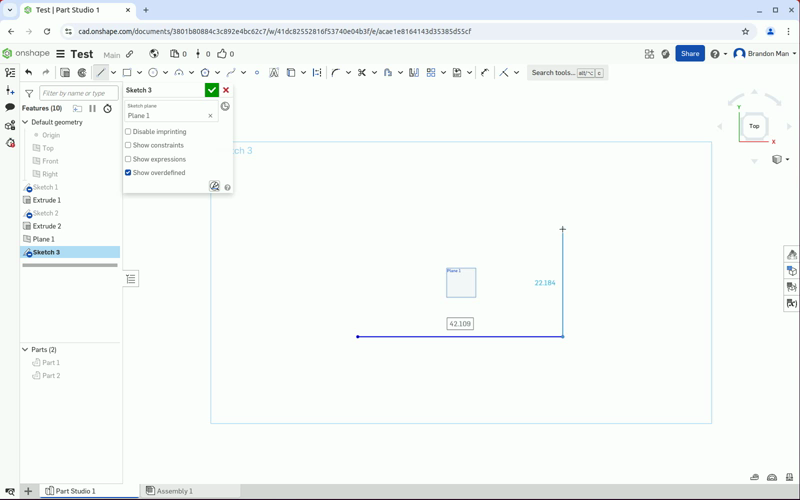
key_up(shift)
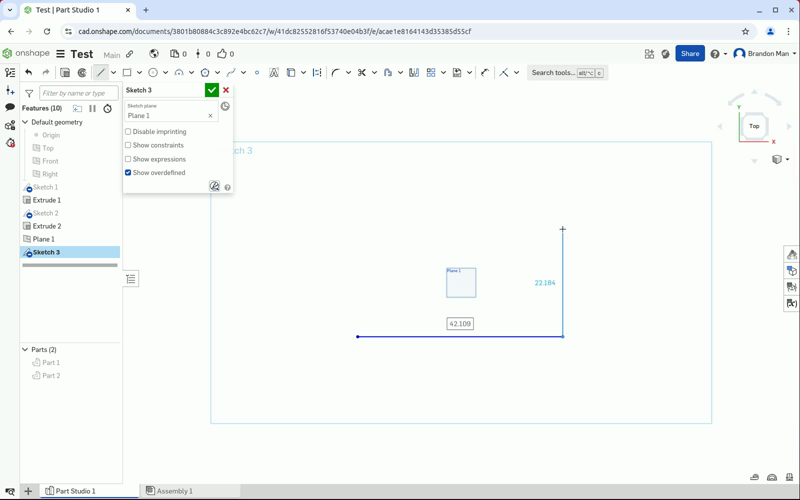
key_down(shift)
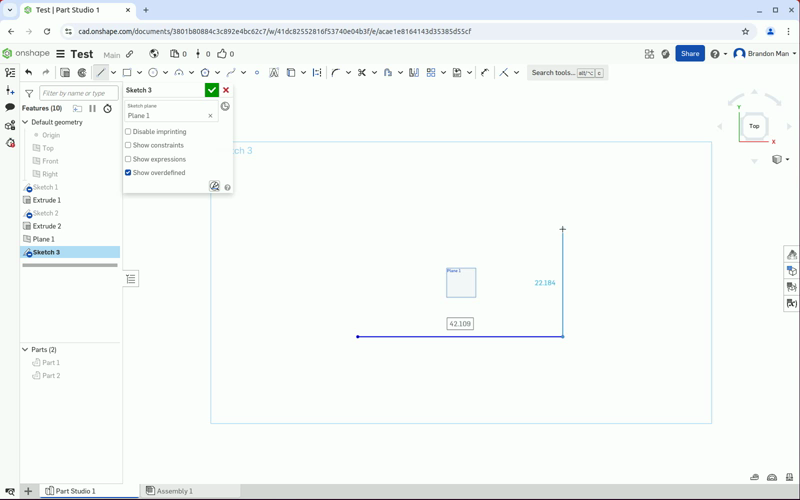
mouse_move(357, 228)
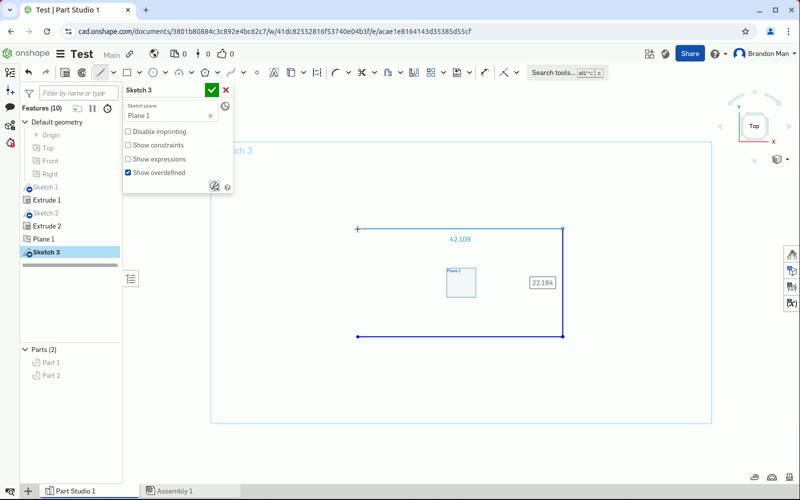
click(357, 228)
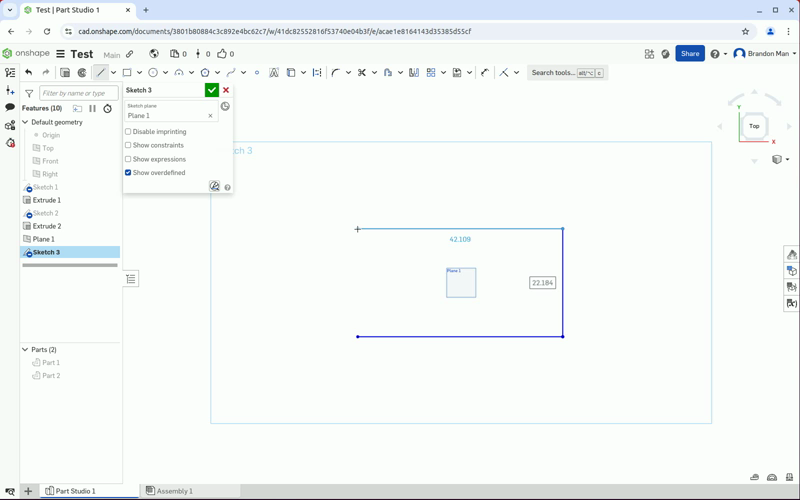
key_up(shift)
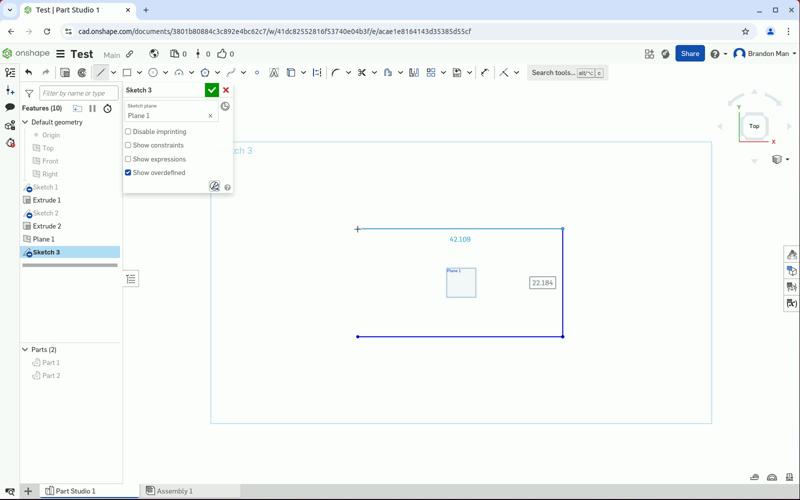
key_down(shift)
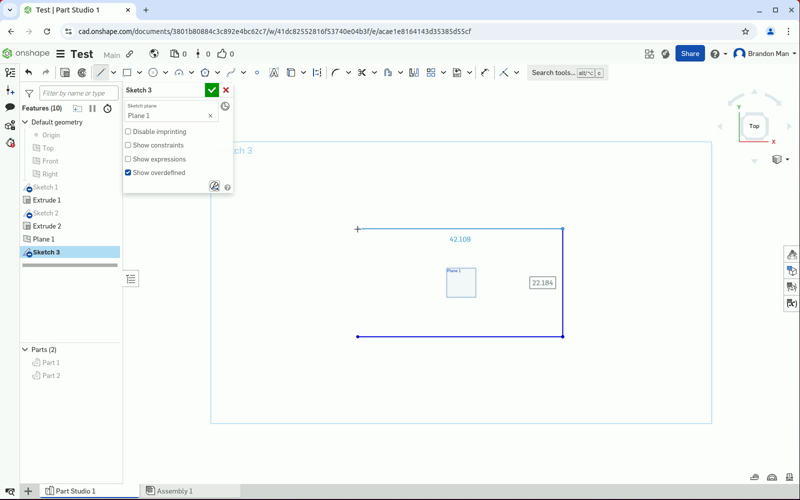
mouse_move(357, 336)
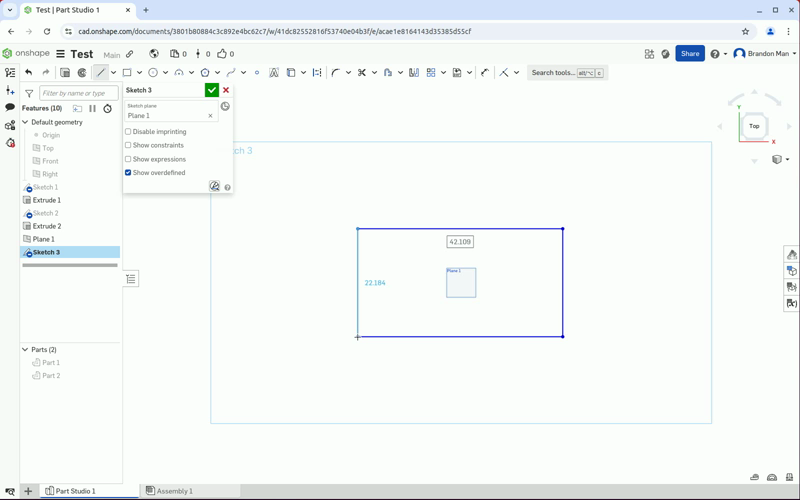
key_up(shift)
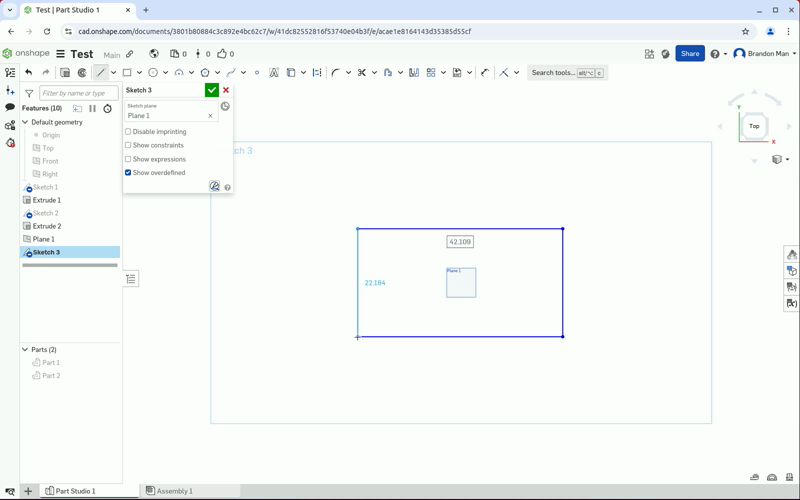
click(357, 336)
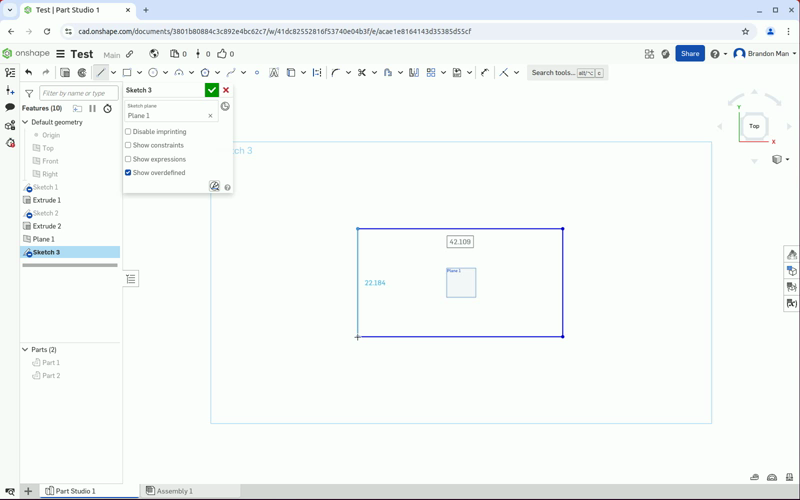
key(esc)
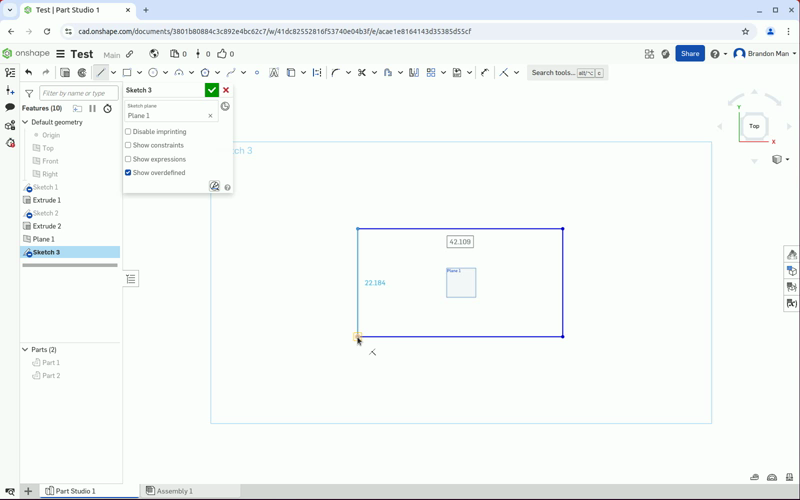
mouse_move(458, 310)
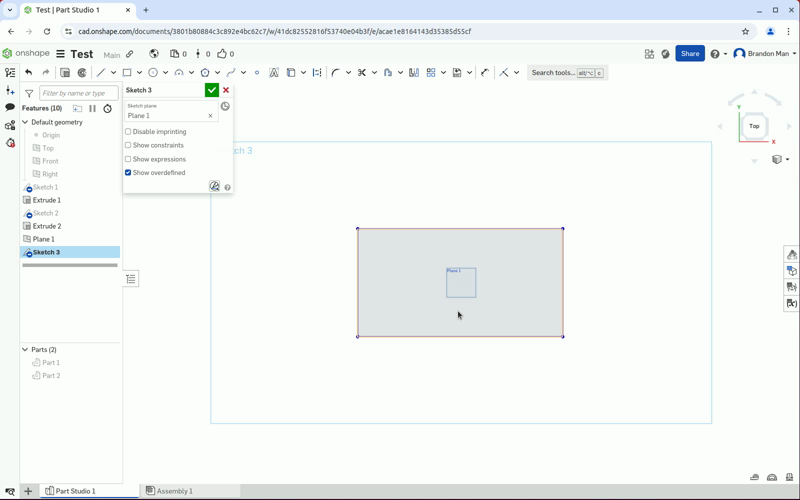
click(458, 310)
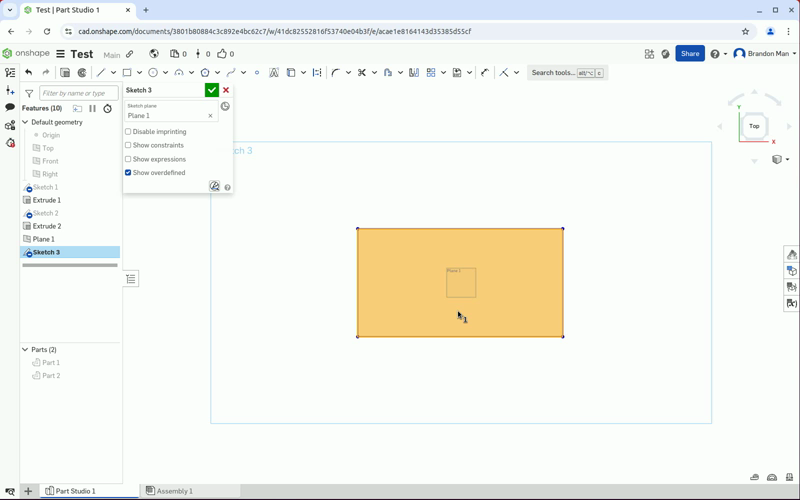
mouse_move(73, 352)
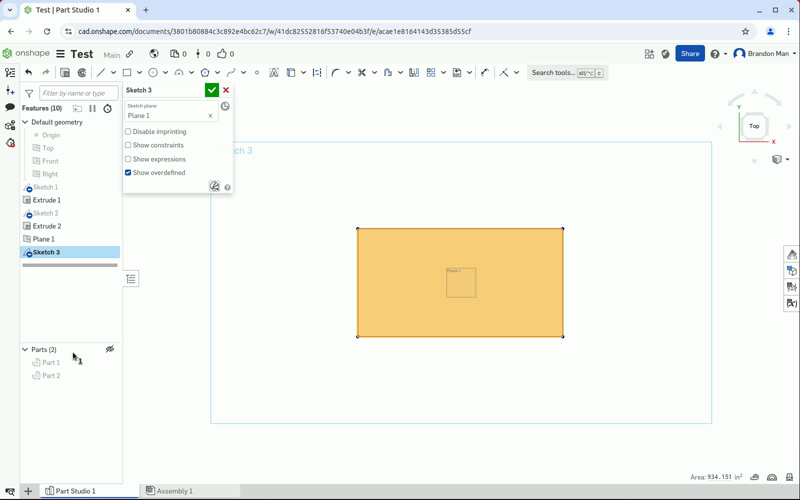
key(shift+y)
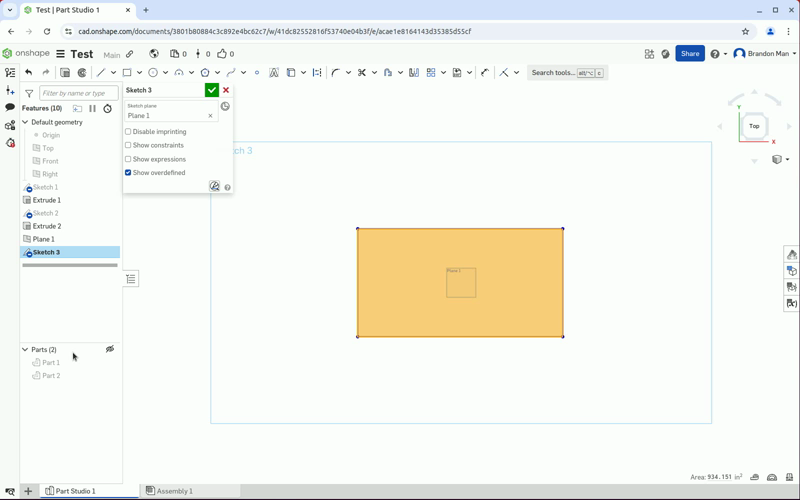
key(shift+e)
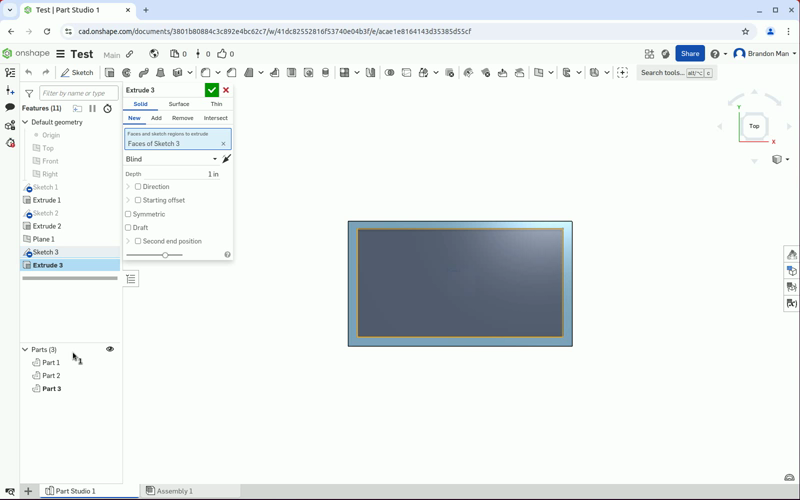
mouse_move(143, 106)
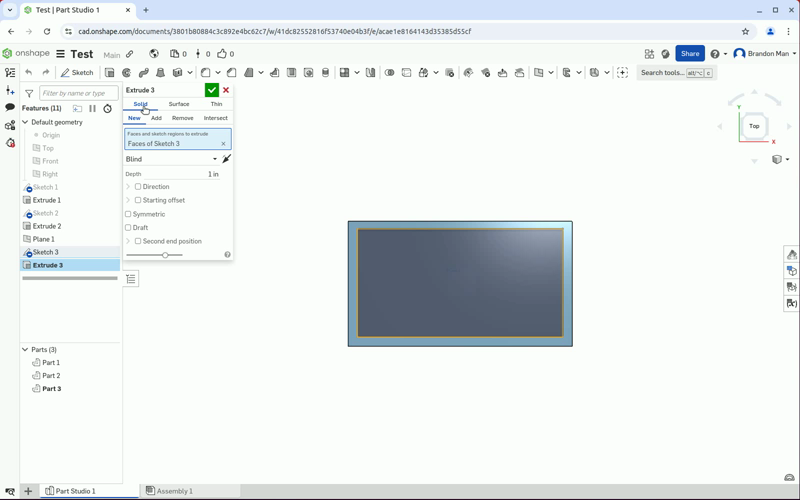
click(143, 106)
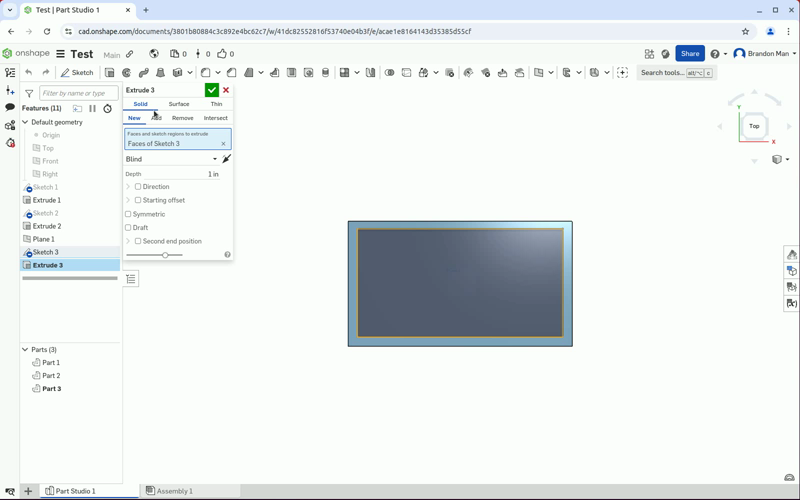
mouse_move(186, 120)
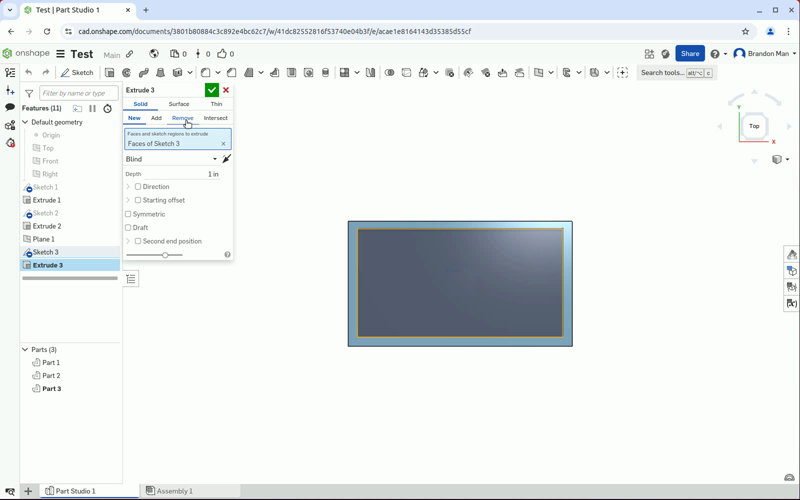
click(186, 120)
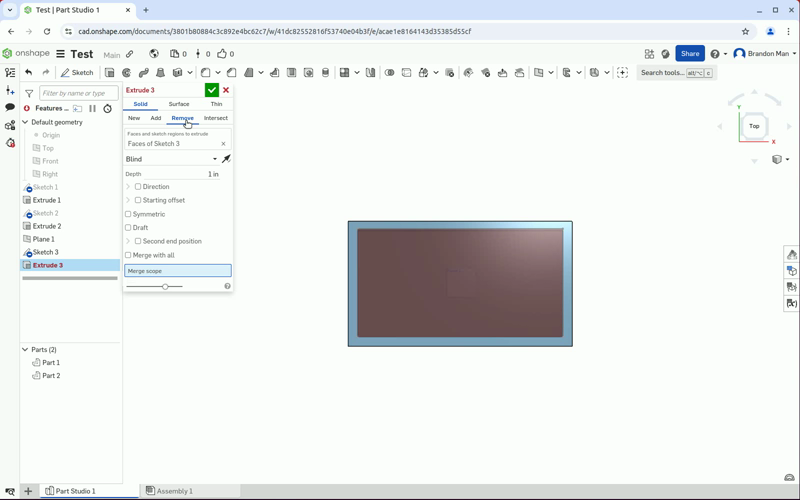
key(tab, 4)
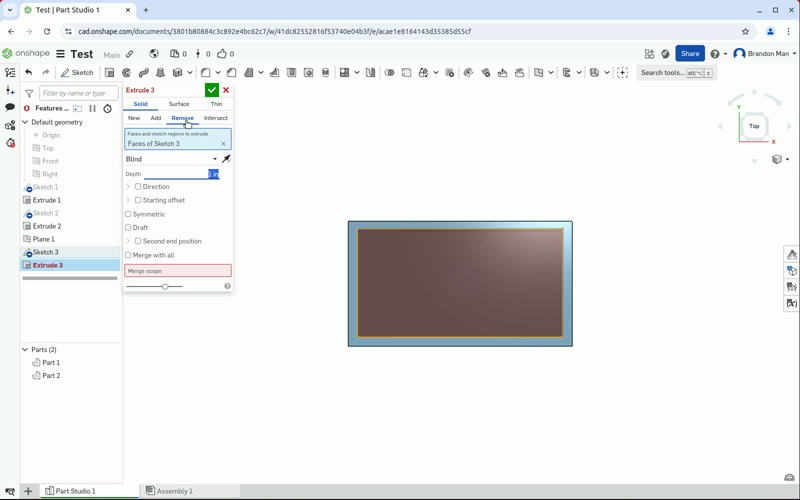
text(0.241)
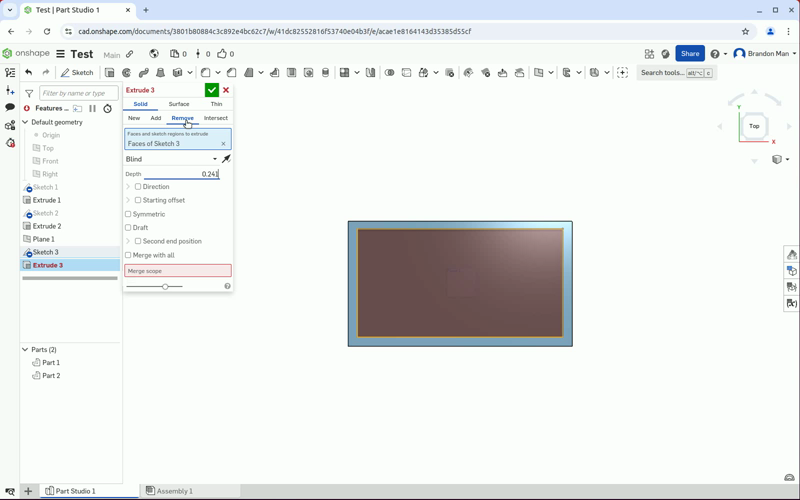
key(tab, 6)
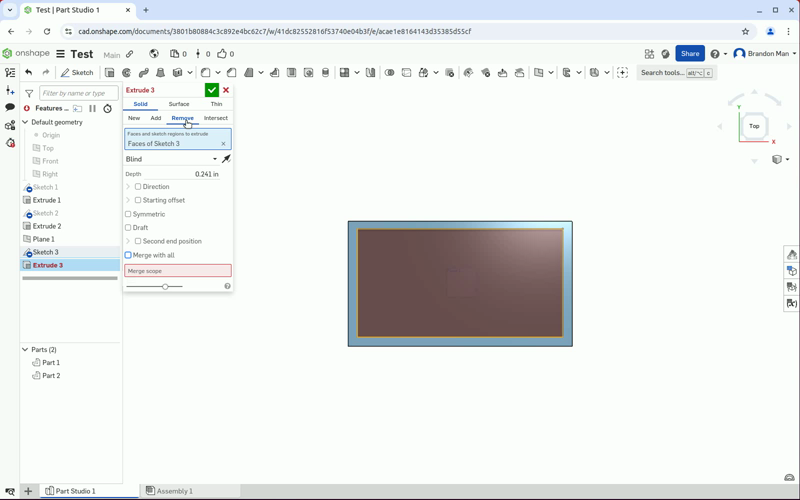
key(space)
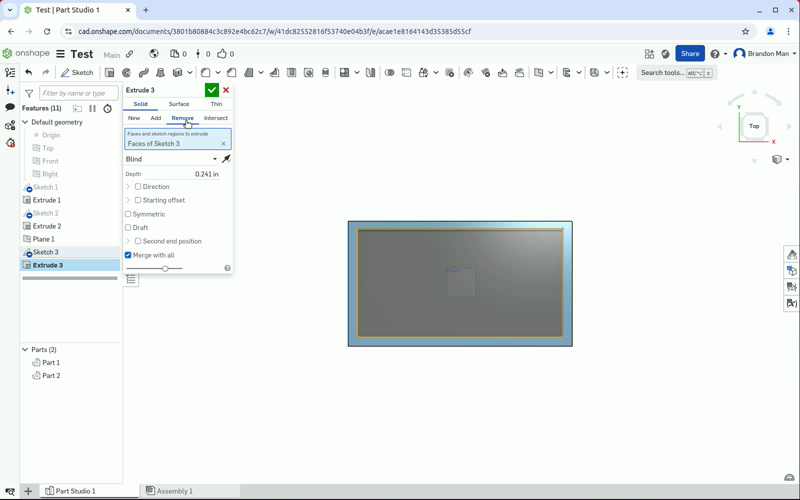
key(enter)
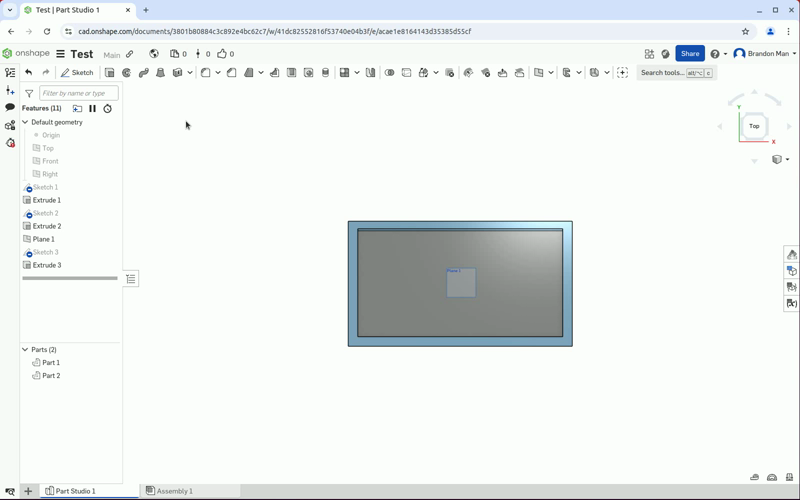
key(shift+h)
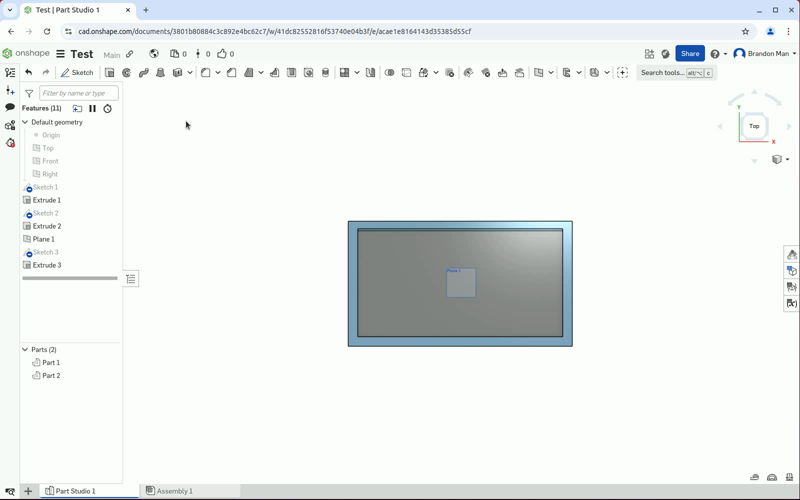
key(shift+h)
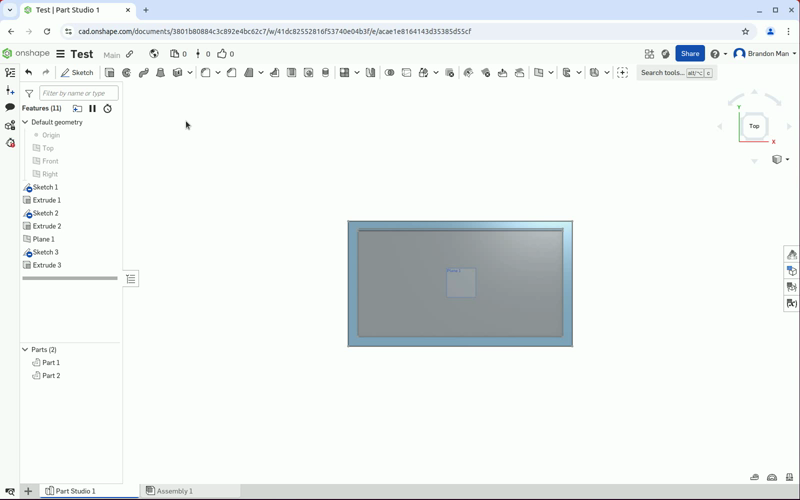
key(shift+7)
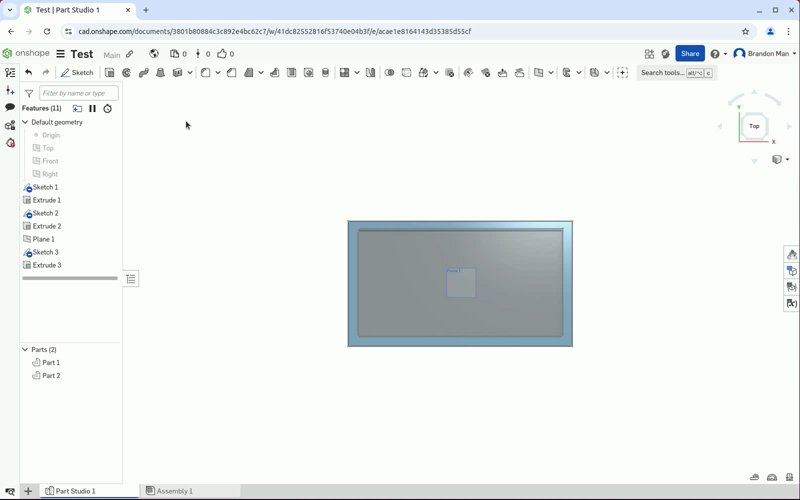
key(up, 3)
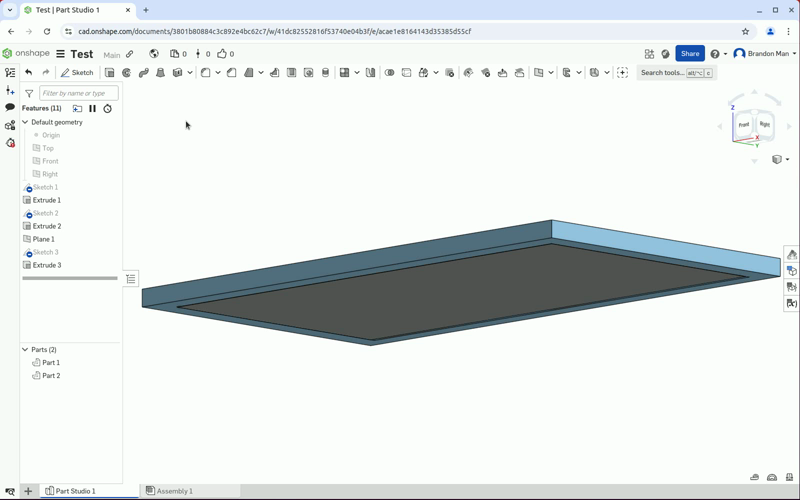
key(left, 3)
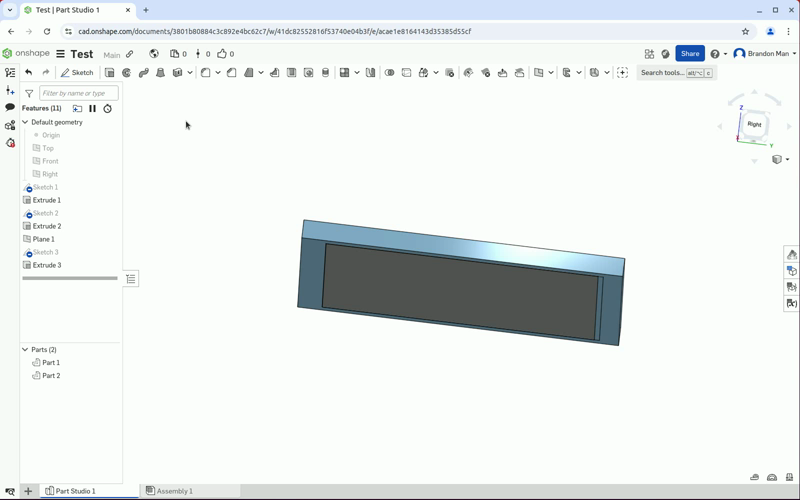
key(right, 3)
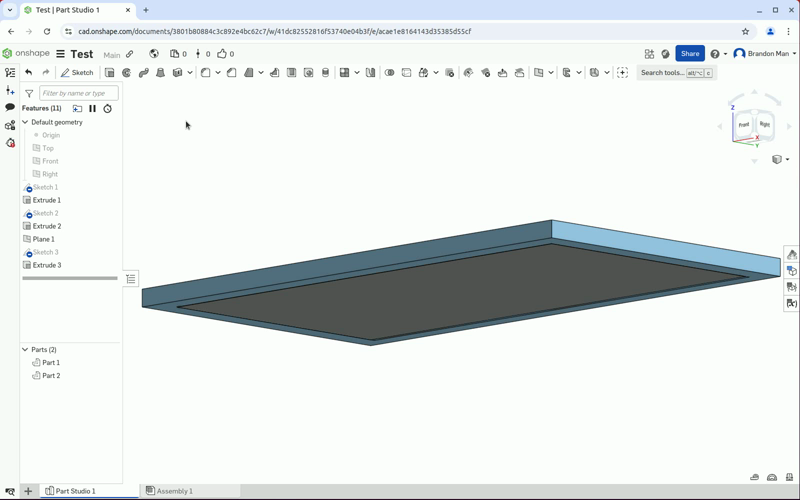
key(down, 3)
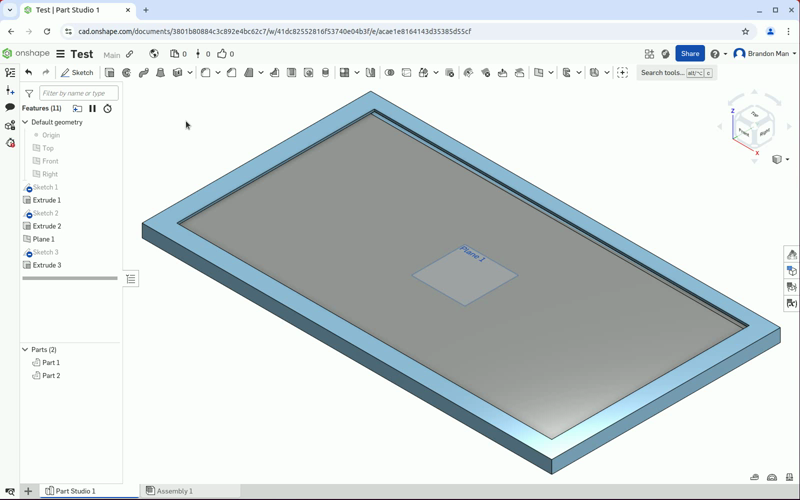
mouse_move(73, 189)
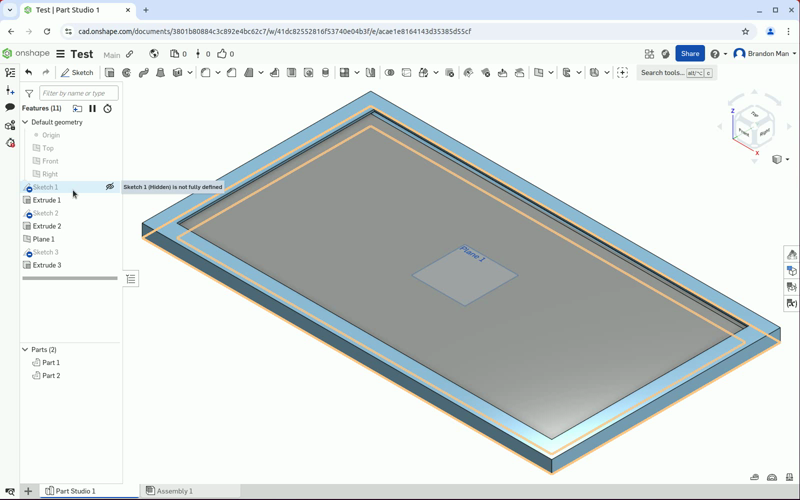
click(73, 189)